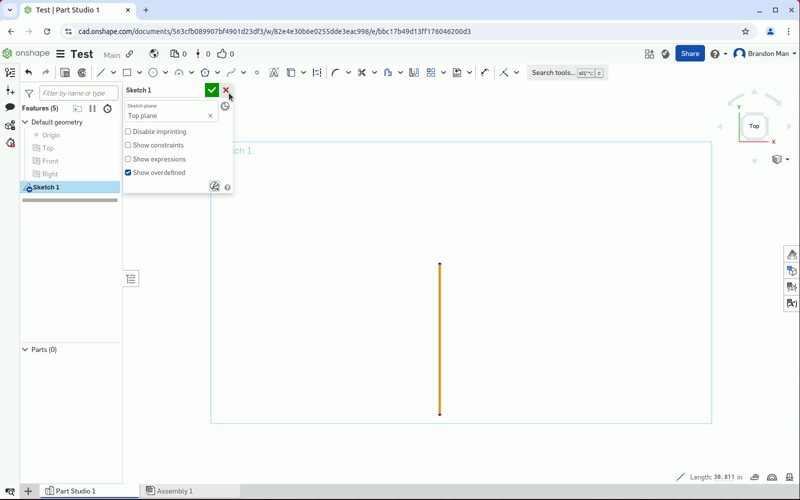
key(shift+h)
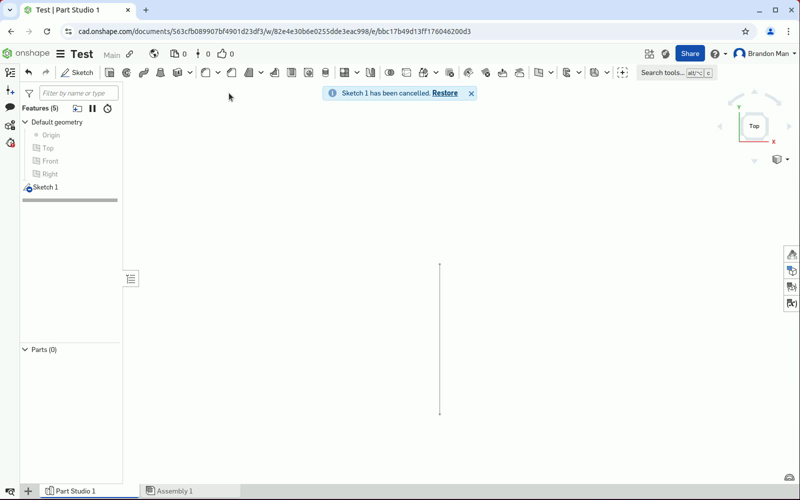
mouse_move(73, 352)
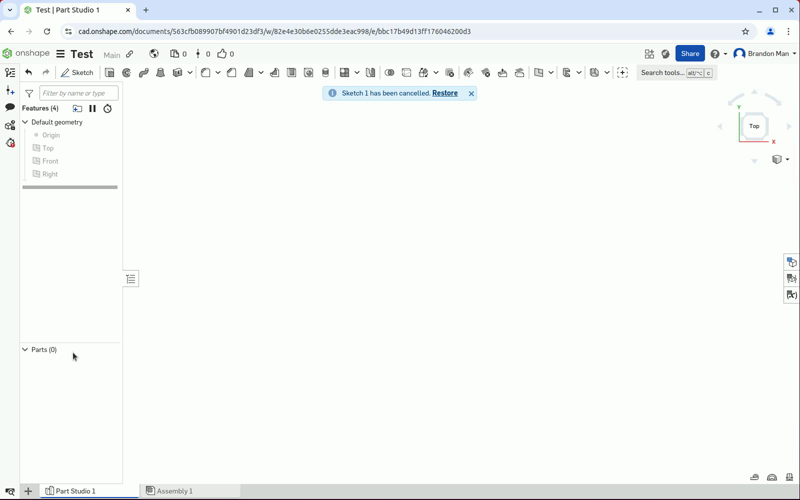
key(y)
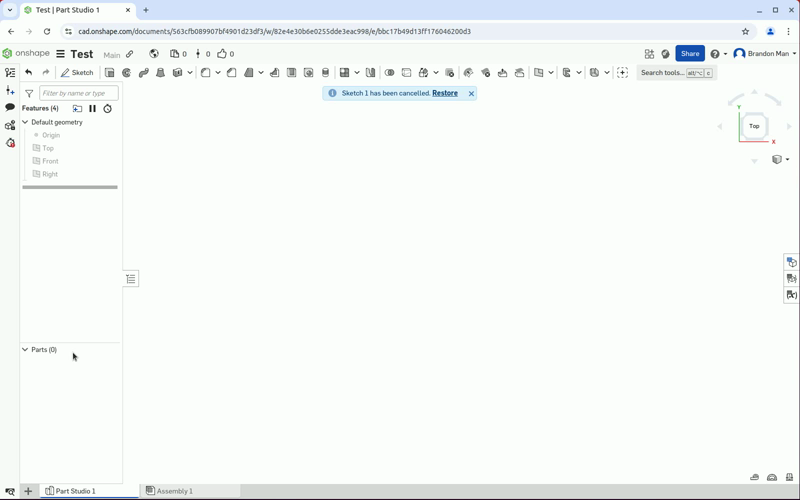
key(shift+p)
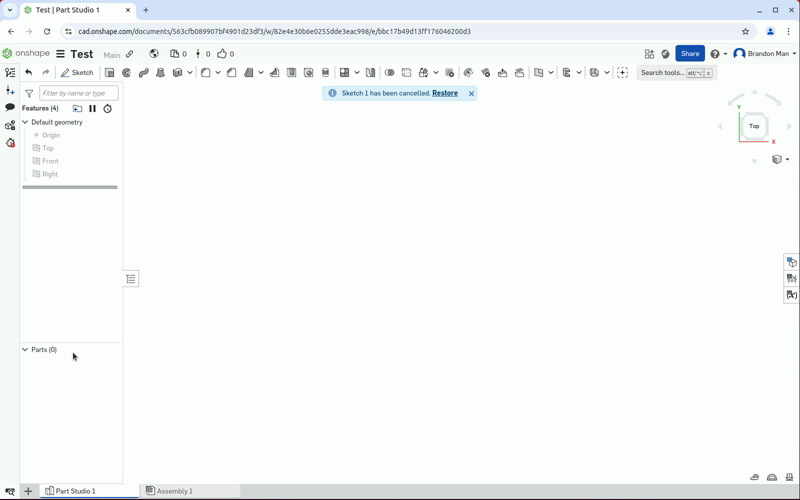
key(space)
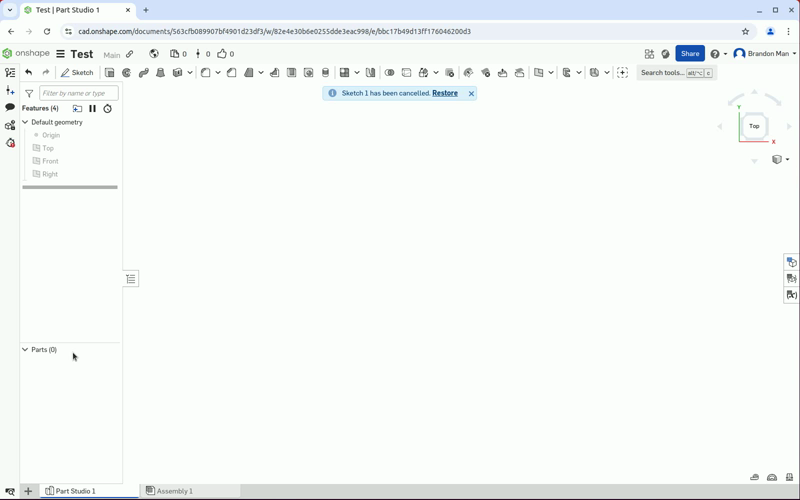
key_down(shift)
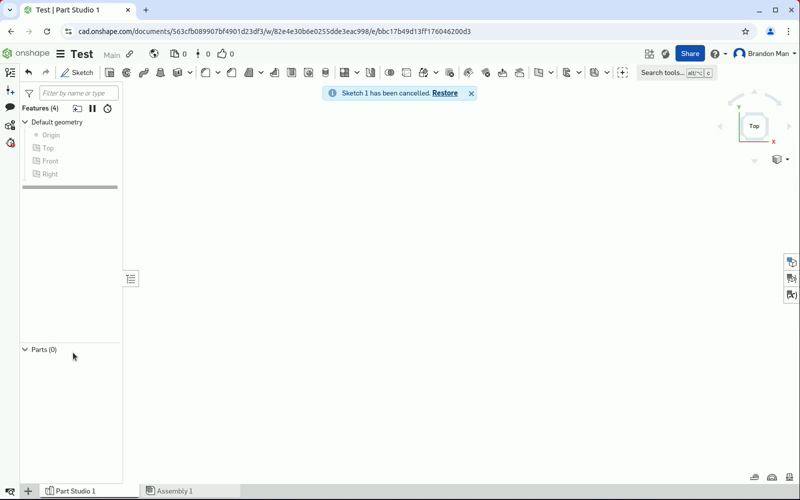
key(up)
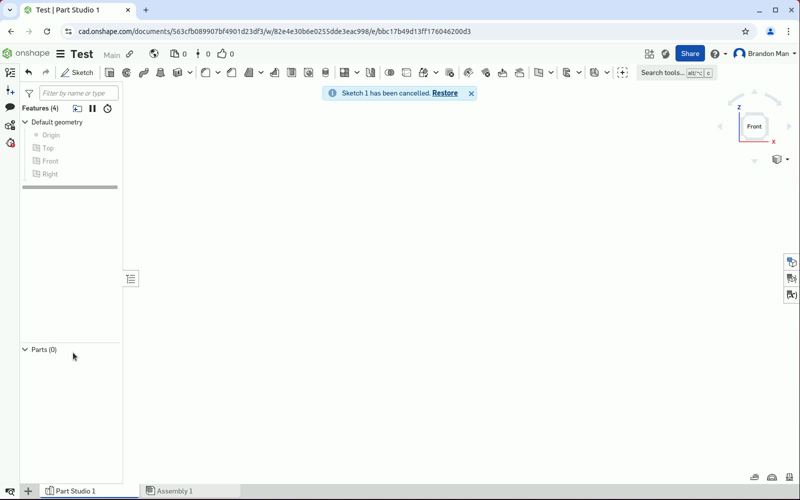
key_up(shift)
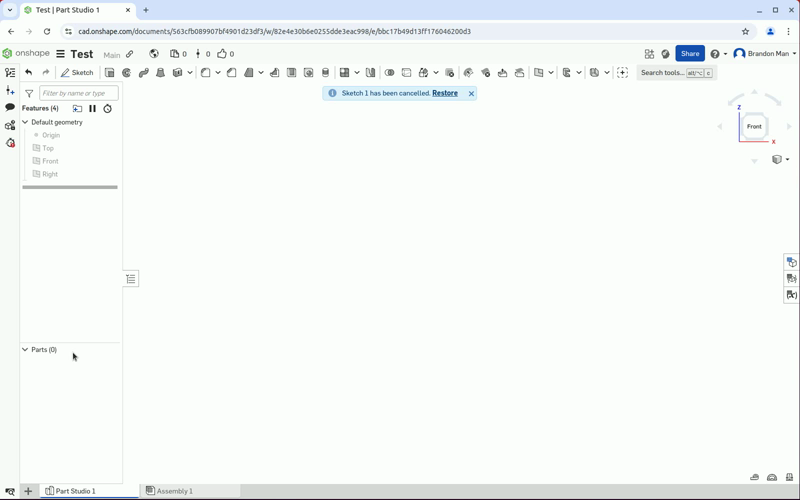
mouse_move(73, 352)
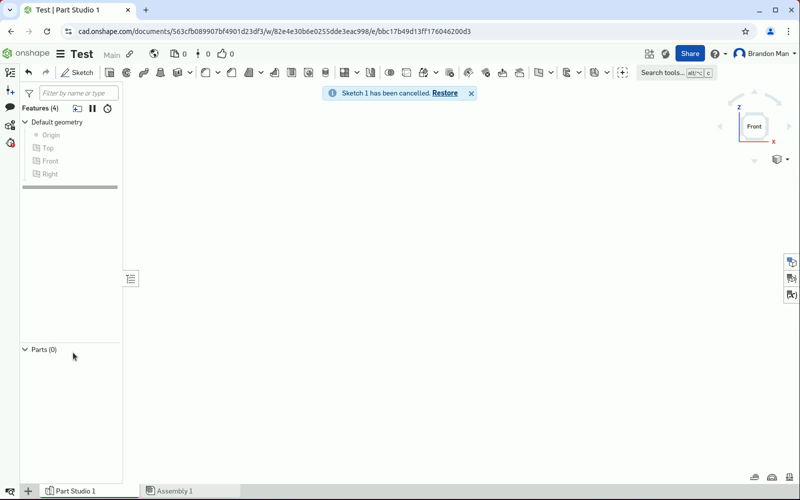
key(shift+y)
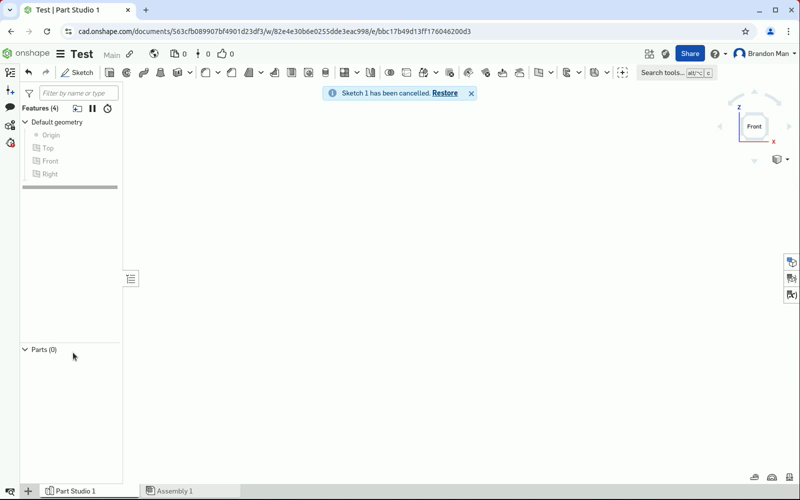
key(shift+s)
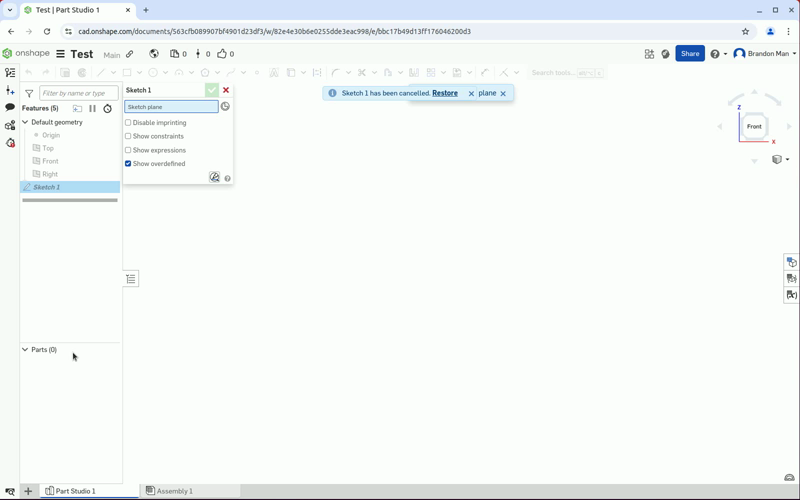
mouse_move(73, 163)
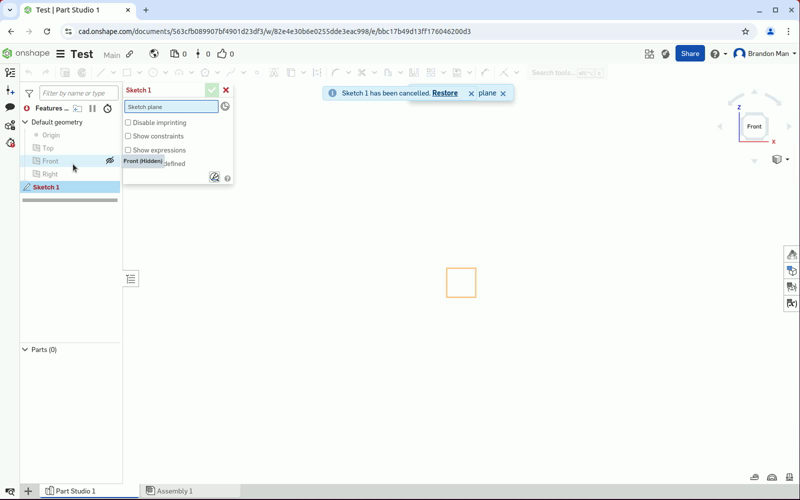
click(73, 163)
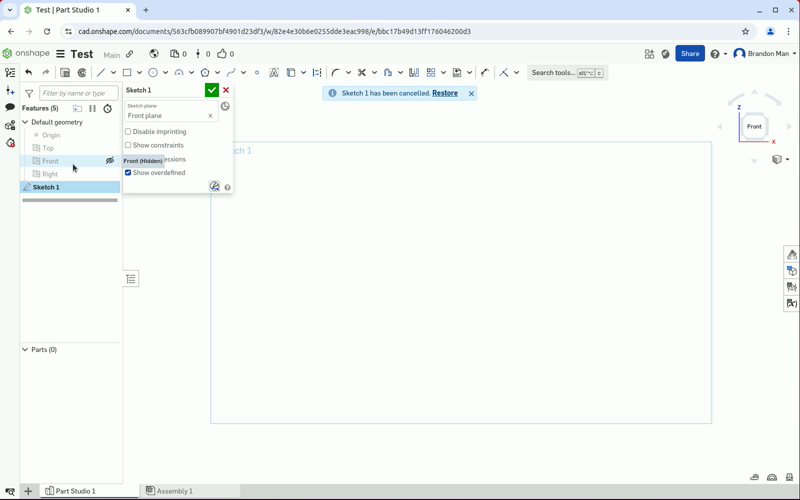
mouse_move(73, 352)
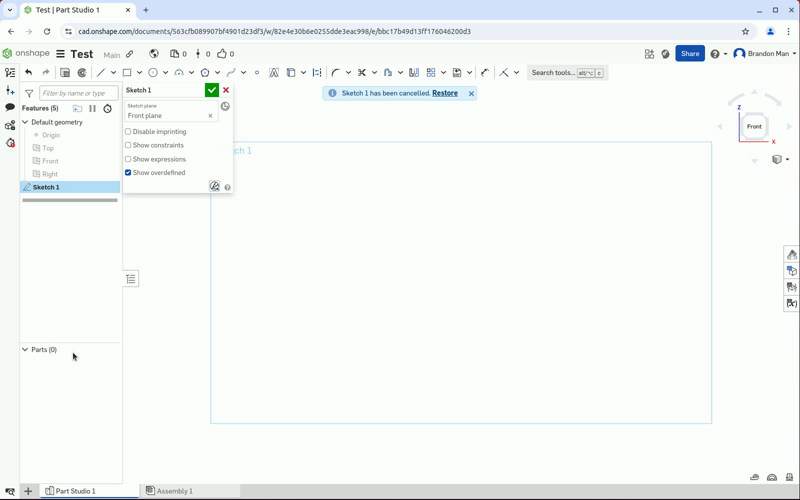
key(y)
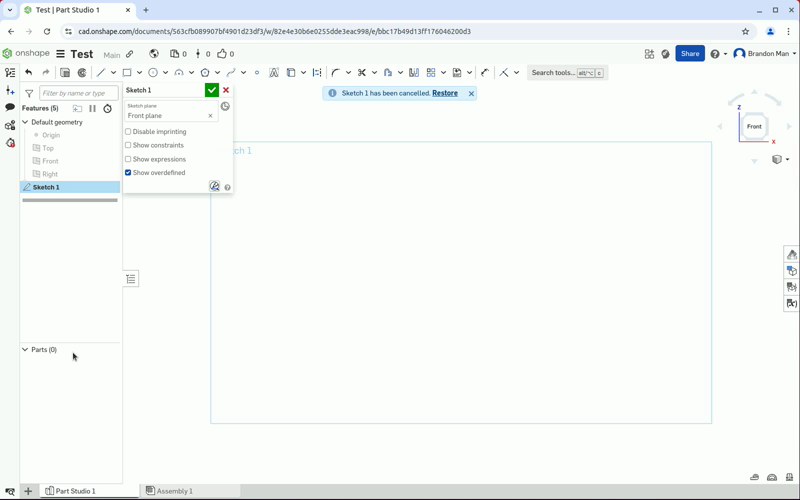
key(c)
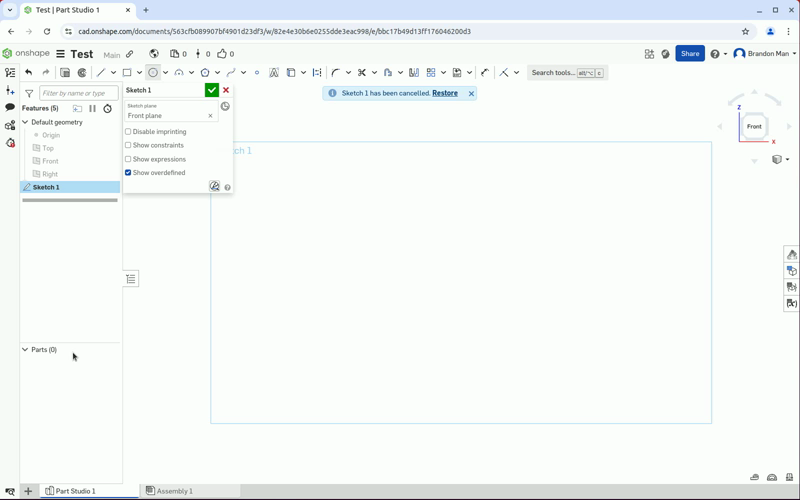
key_down(shift)
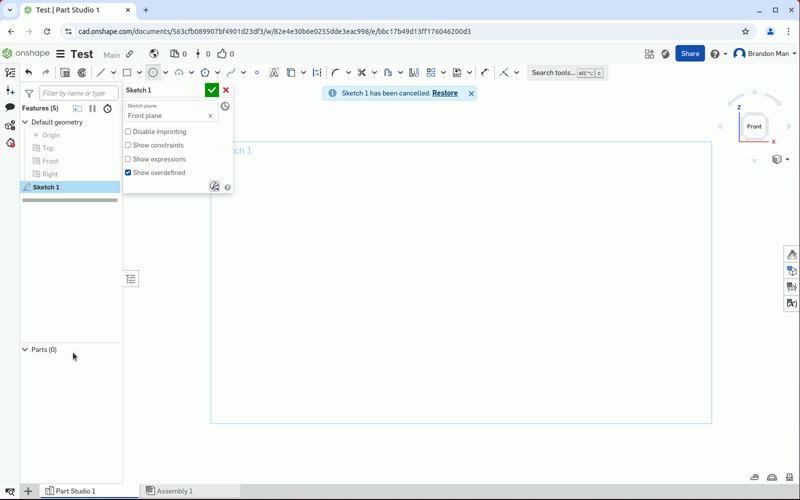
mouse_move(461, 282)
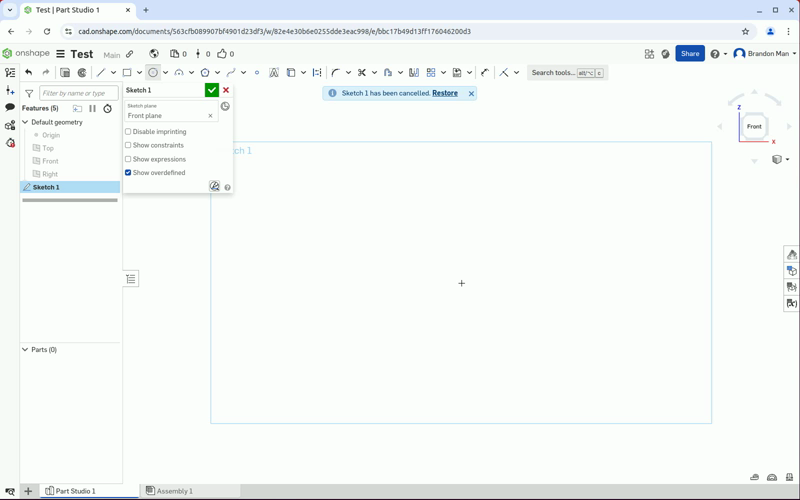
click(461, 282)
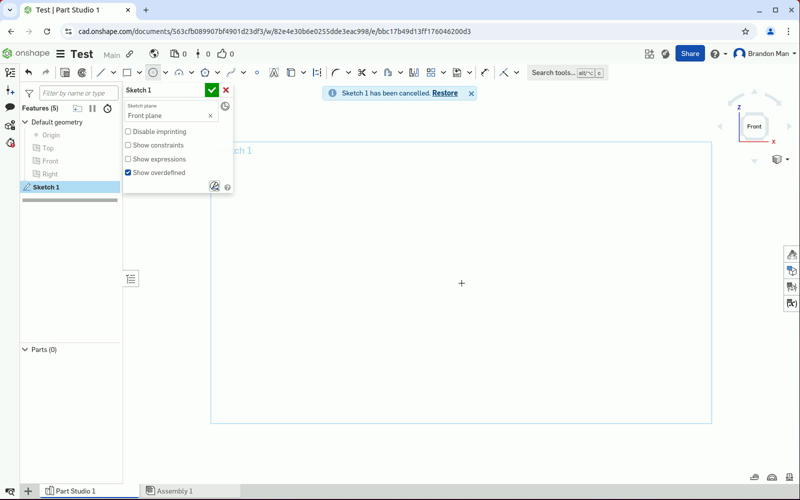
key_up(shift)
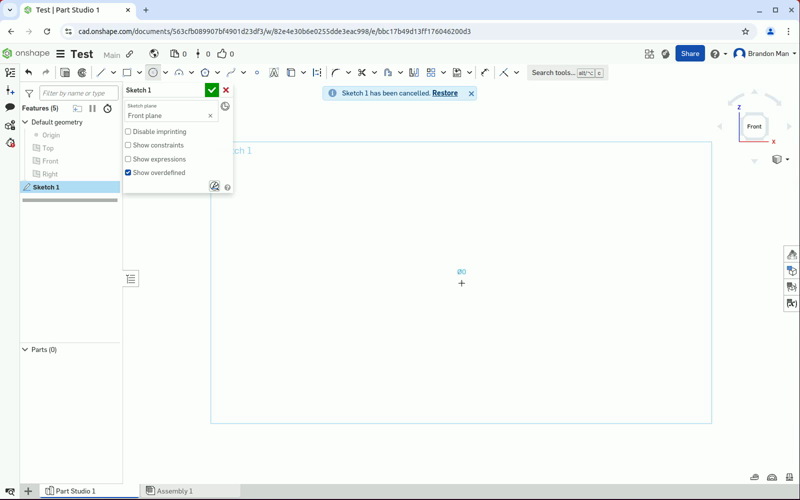
mouse_move(552, 282)
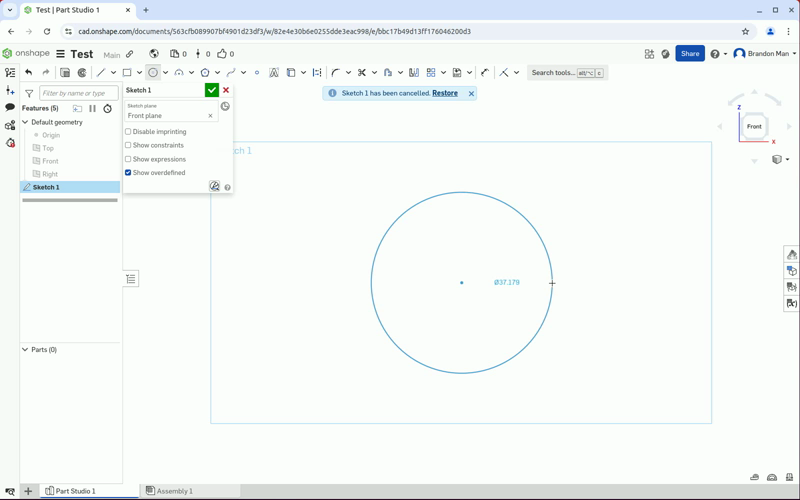
click(552, 282)
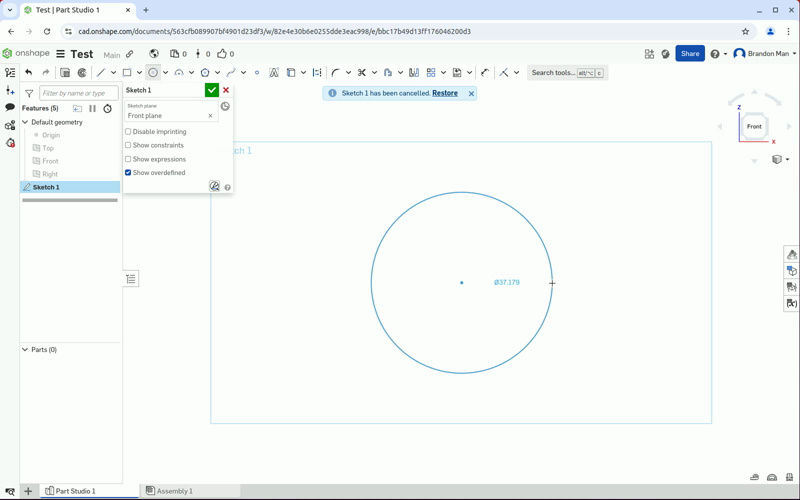
key(esc)
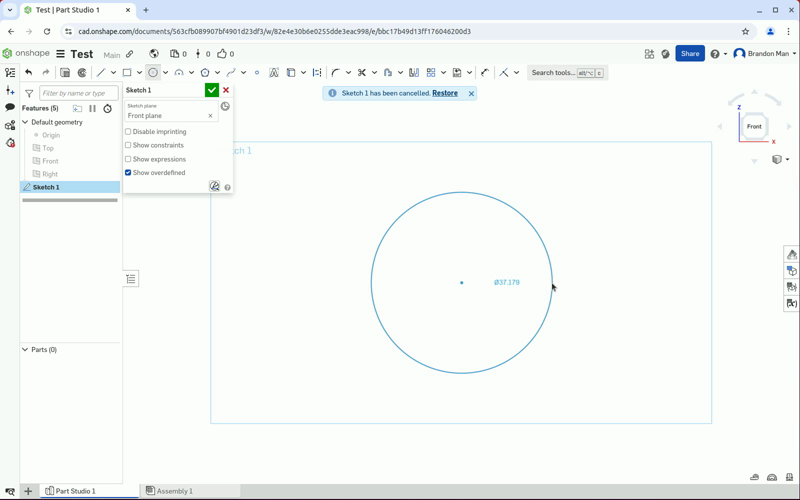
mouse_move(461, 305)
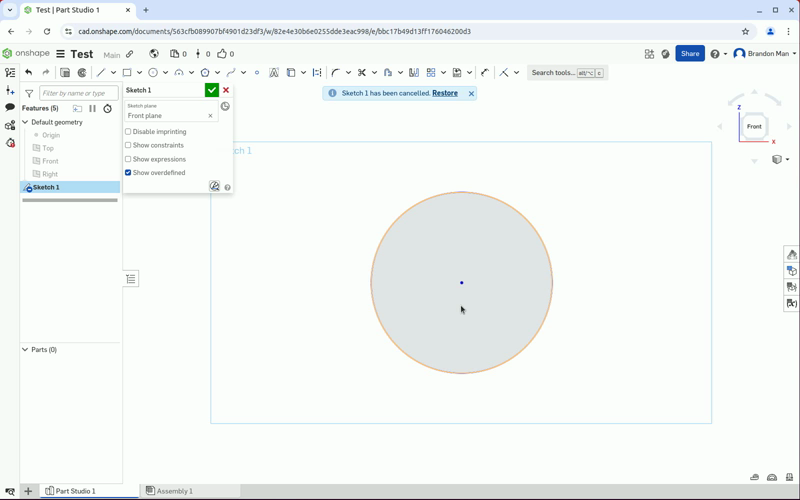
click(461, 305)
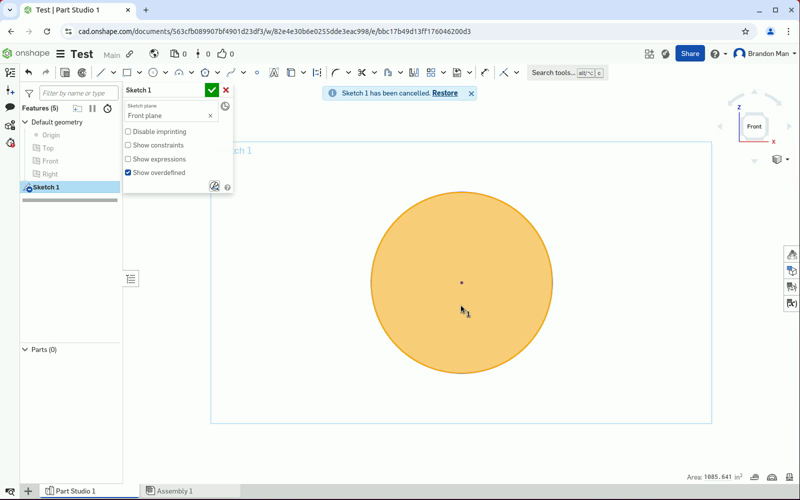
mouse_move(73, 352)
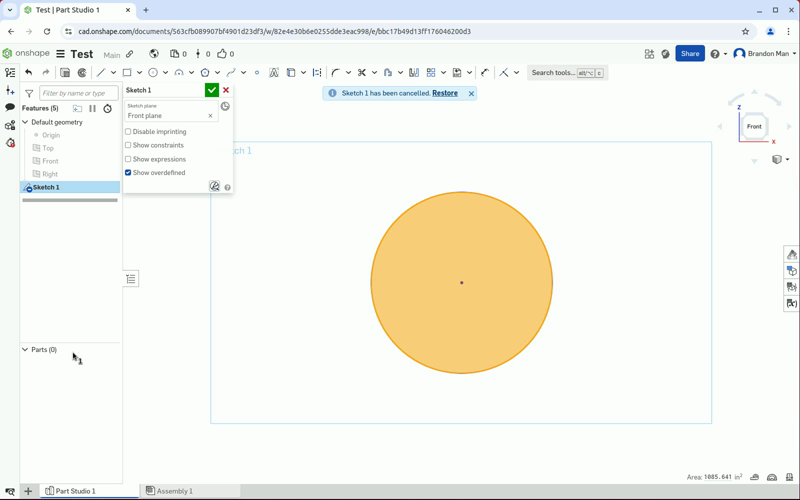
key(shift+y)
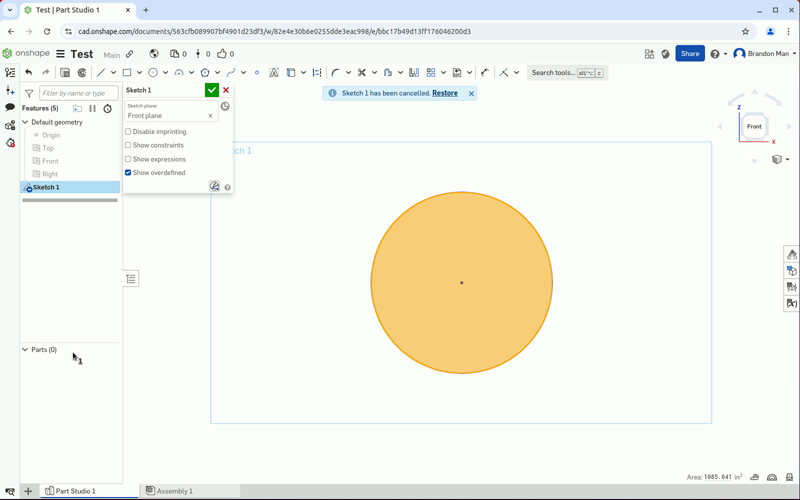
key(shift+e)
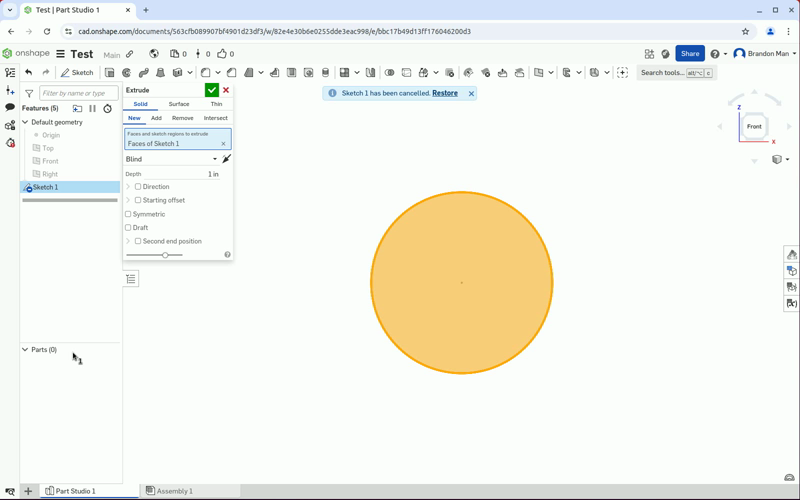
mouse_move(143, 106)
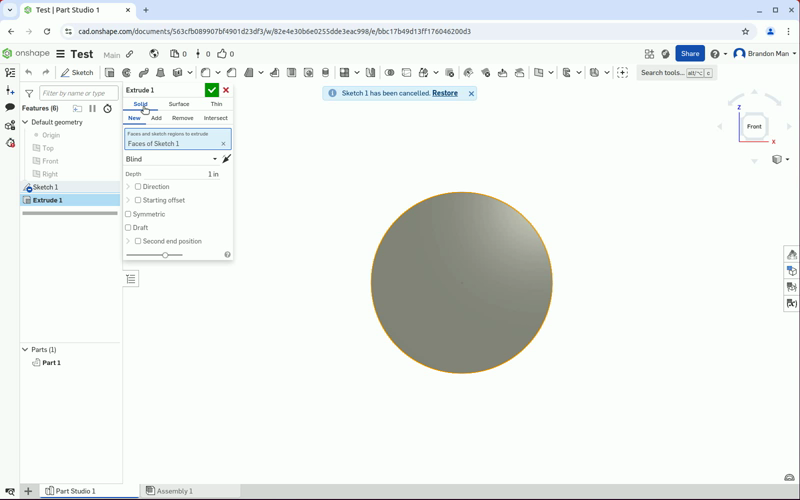
click(143, 106)
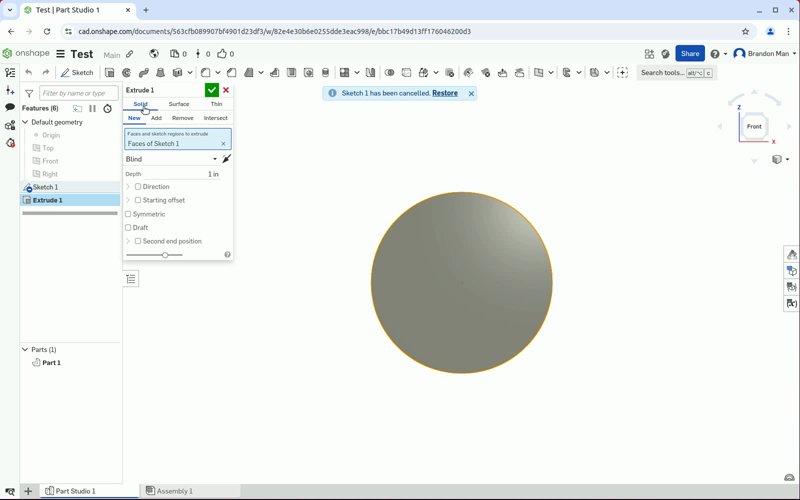
mouse_move(137, 120)
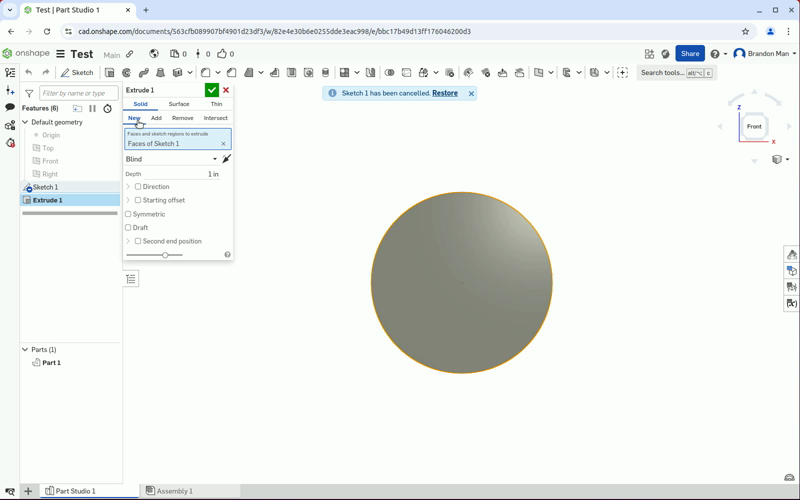
click(137, 120)
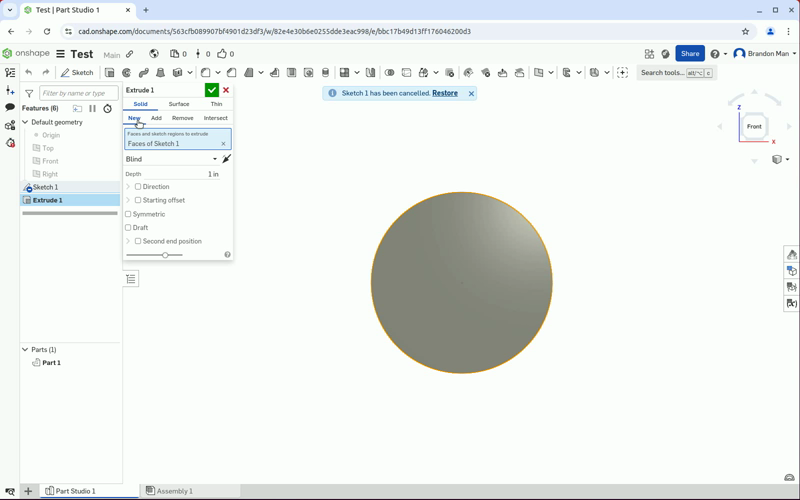
key(tab, 4)
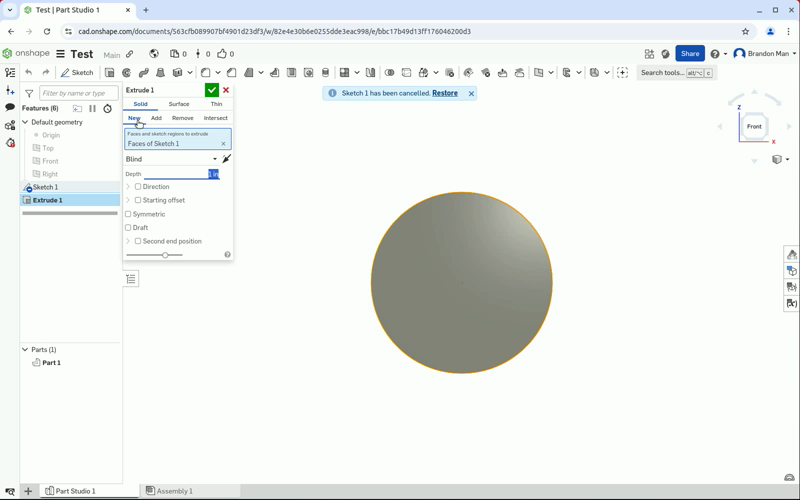
text(11.554)
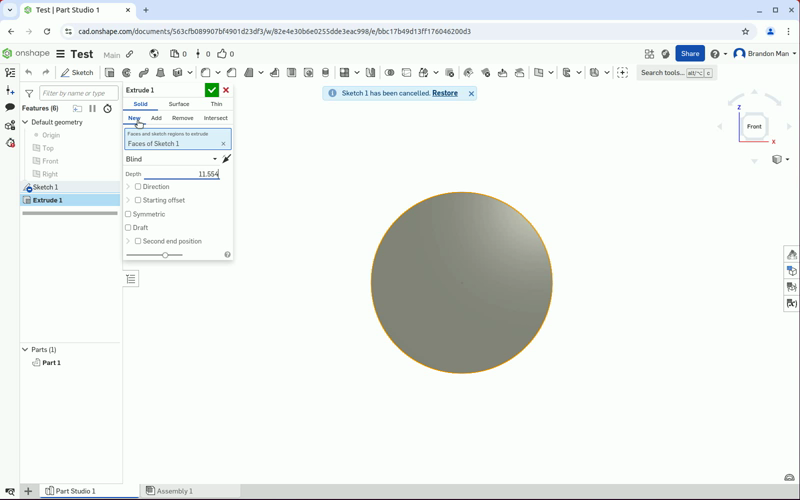
key(enter)
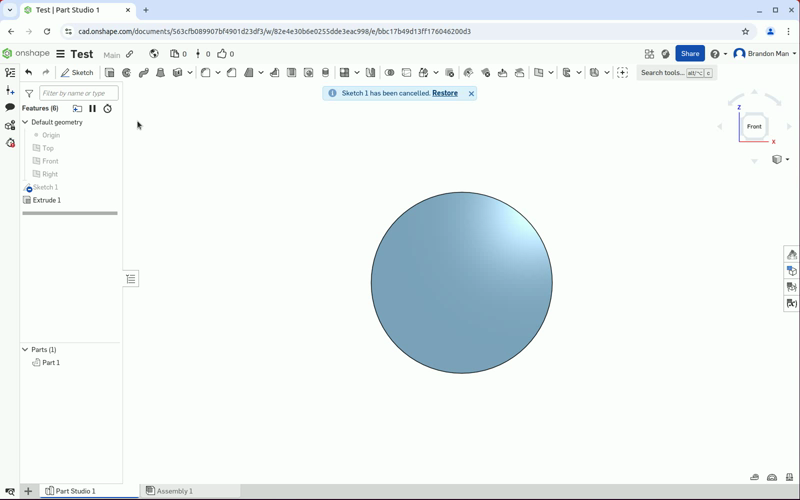
key(shift+h)
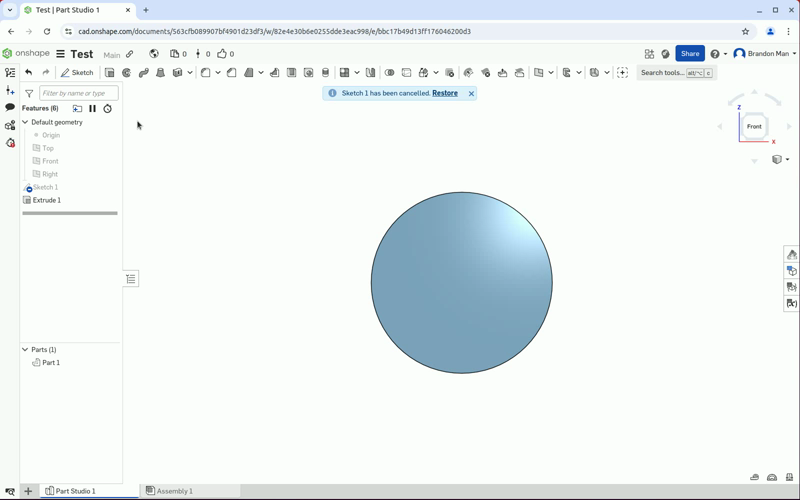
key(shift+h)
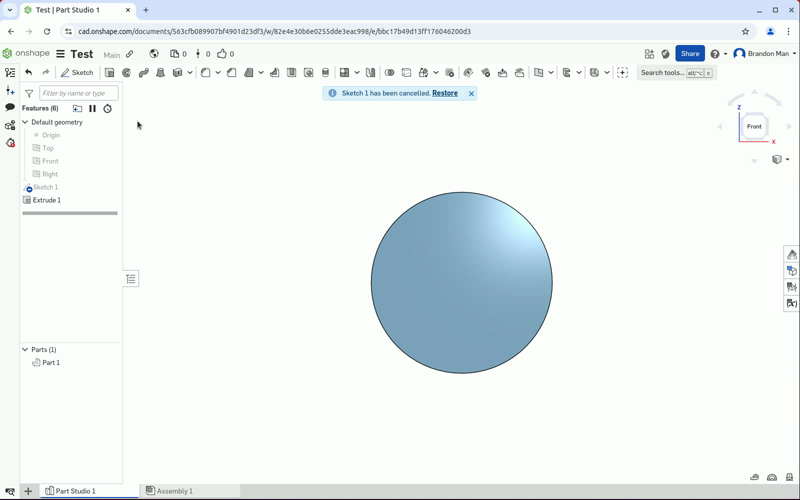
mouse_move(73, 189)
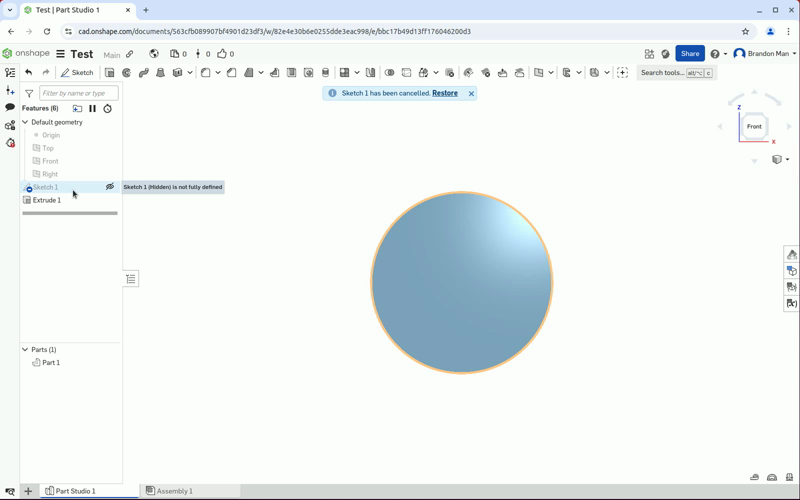
click(73, 189)
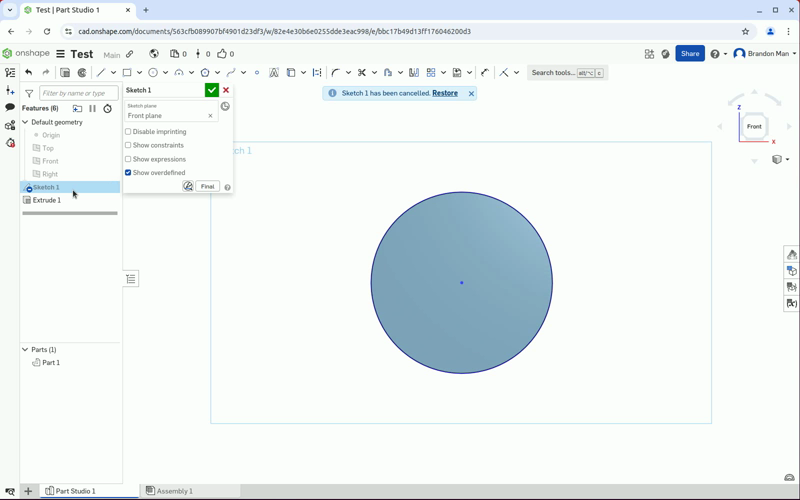
mouse_move(229, 92)
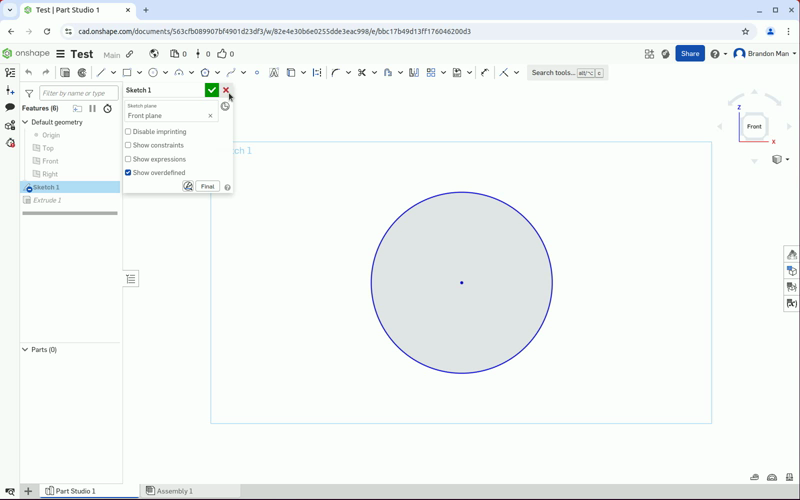
click(229, 92)
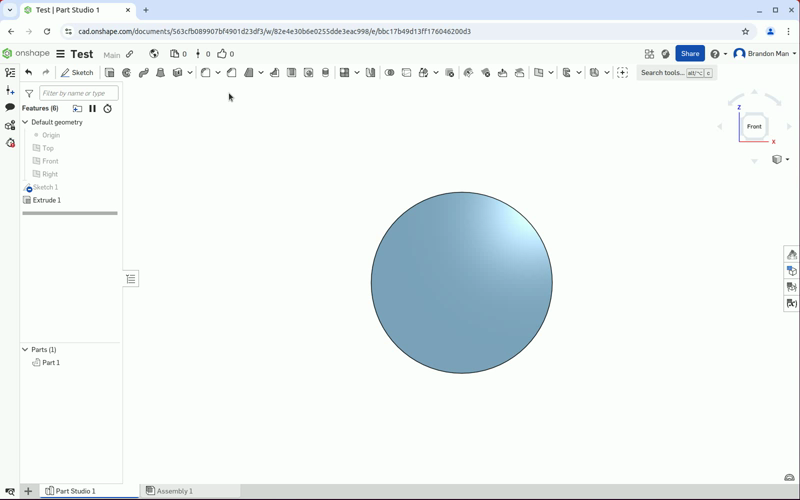
mouse_move(541, 75)
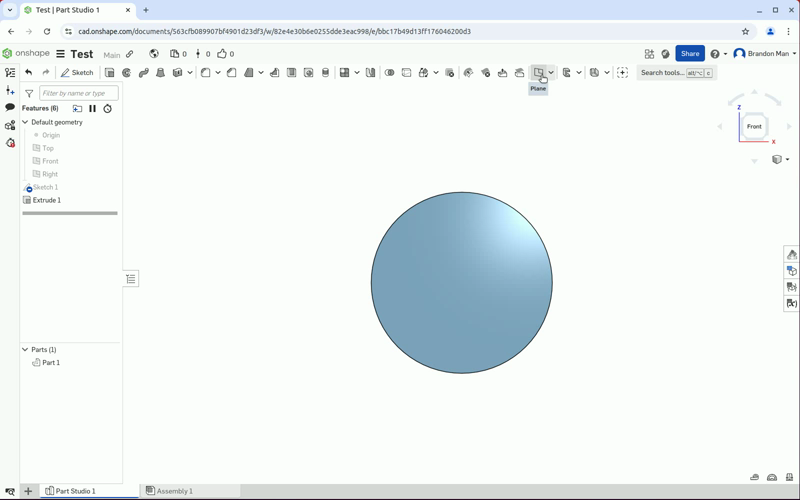
click(541, 75)
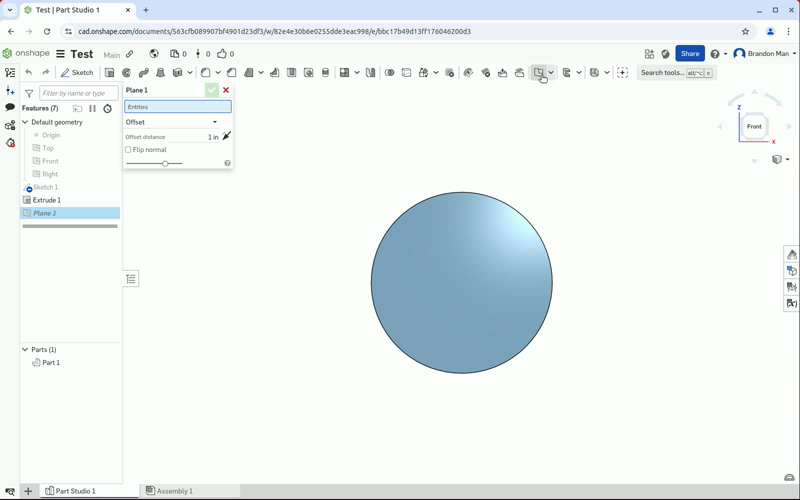
mouse_move(73, 163)
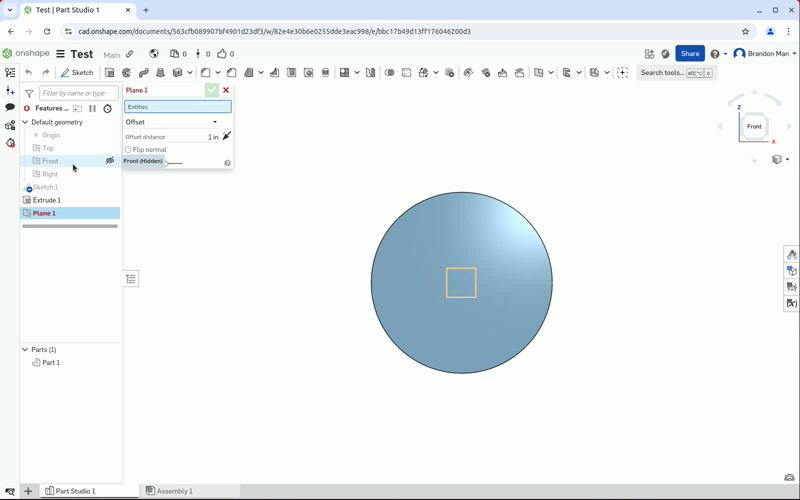
click(73, 163)
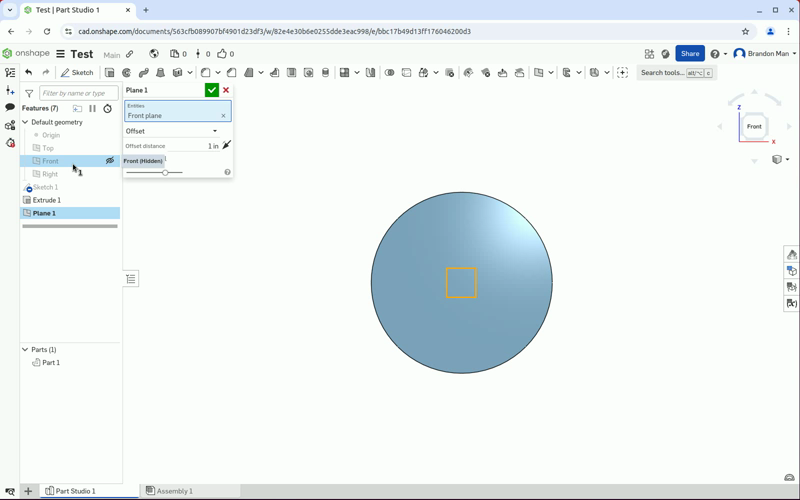
key(tab, 2)
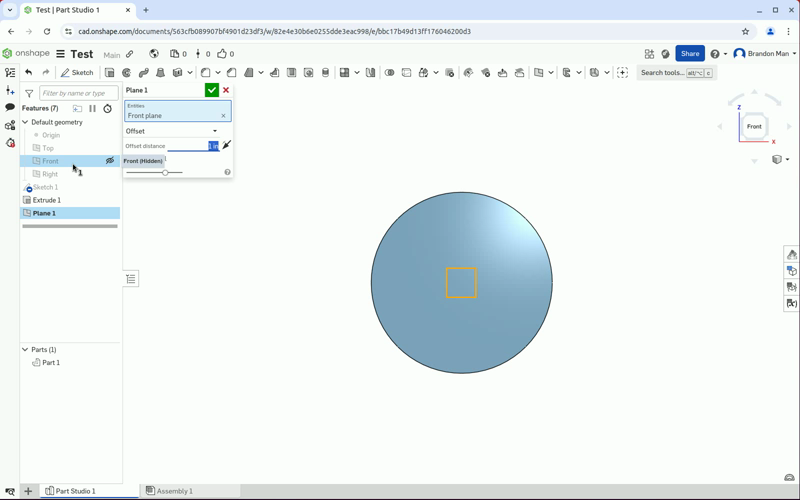
text(11.554)
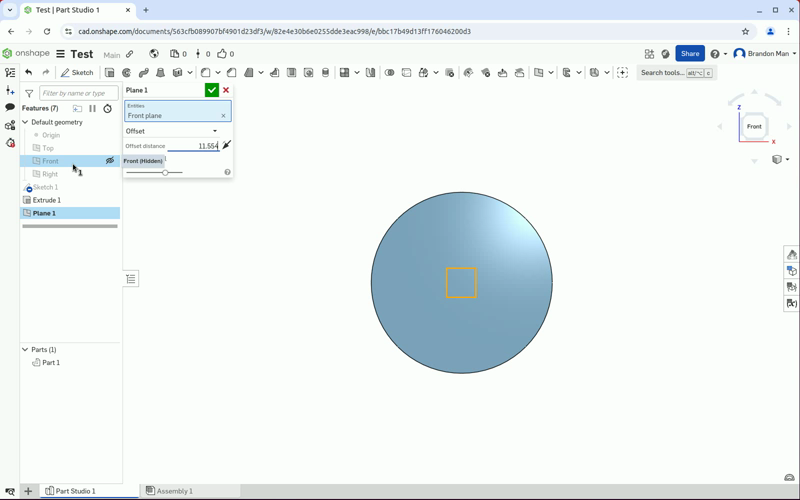
key(enter, 2)
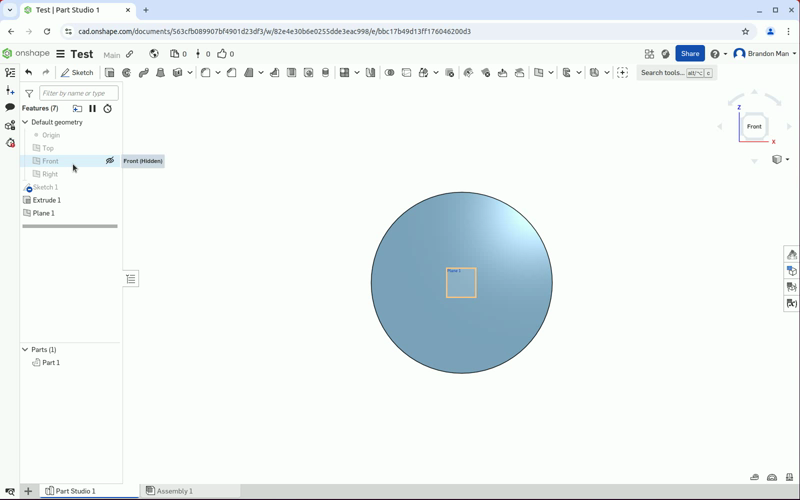
key(shift+s)
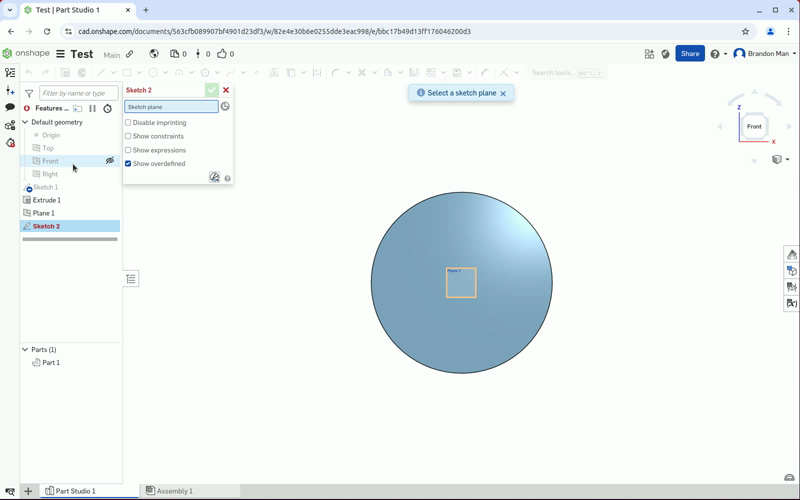
mouse_move(73, 215)
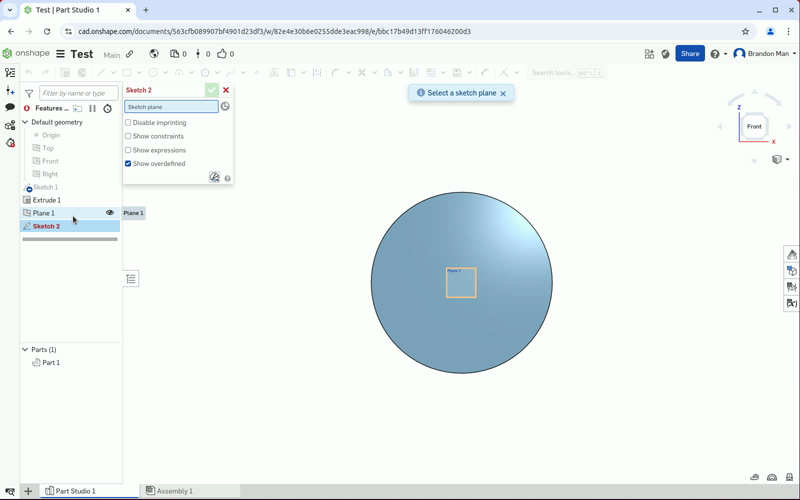
click(73, 215)
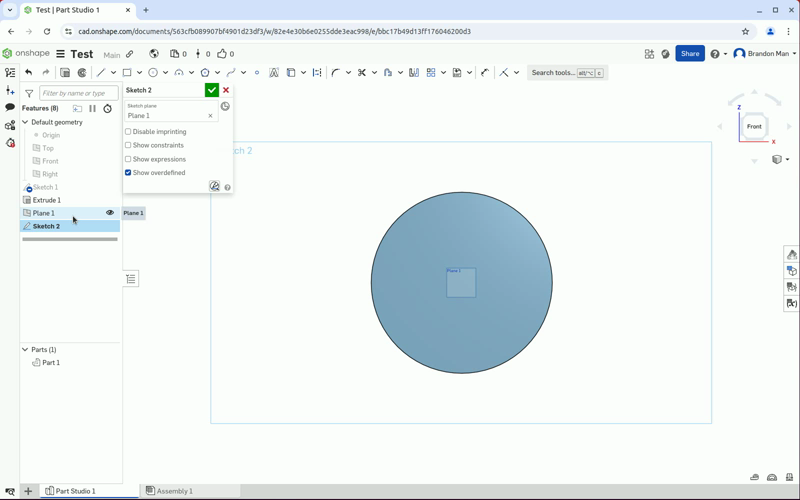
mouse_move(73, 352)
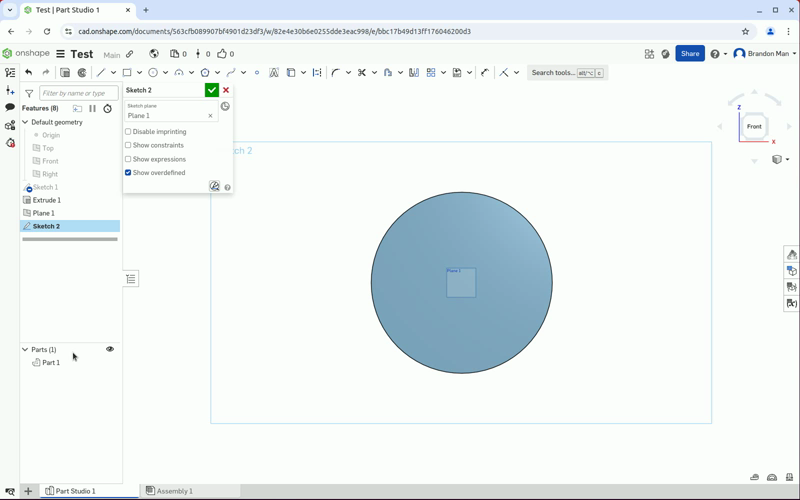
key(y)
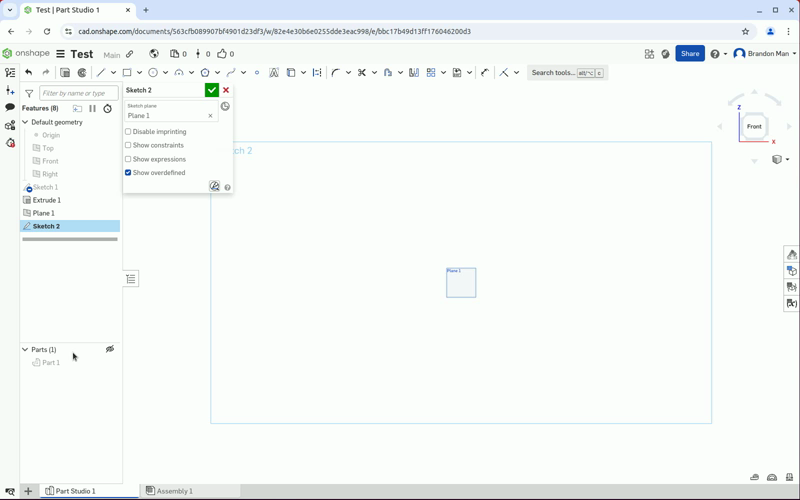
key(l)
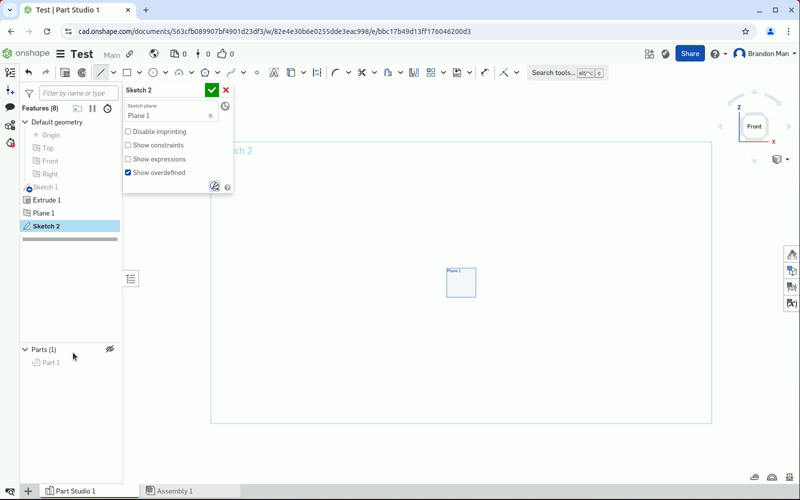
key_down(shift)
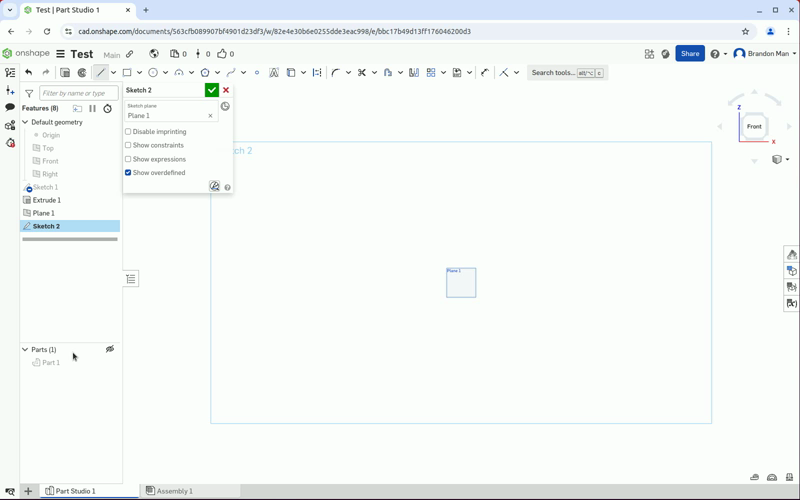
mouse_move(383, 327)
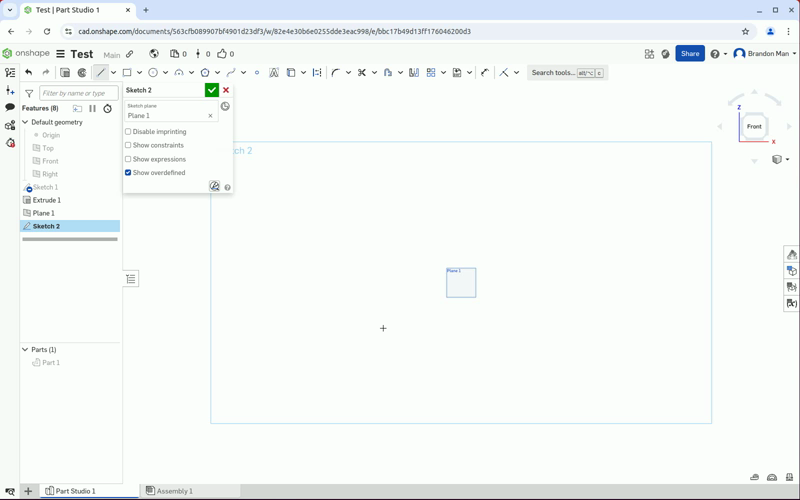
click(383, 327)
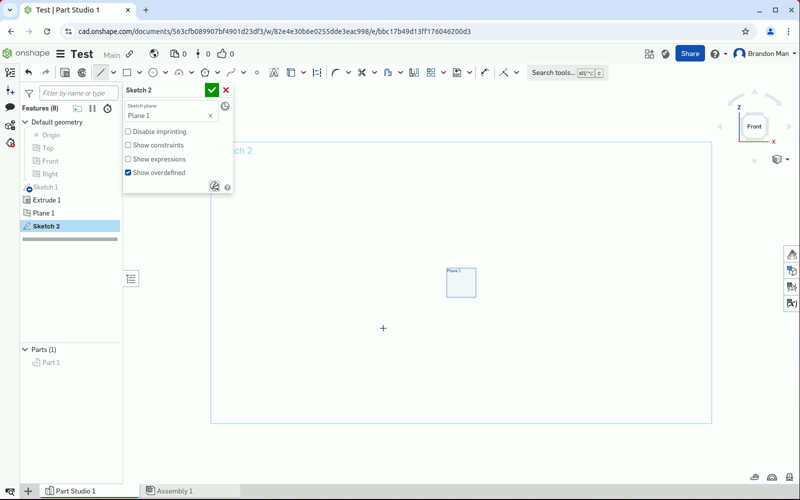
key_up(shift)
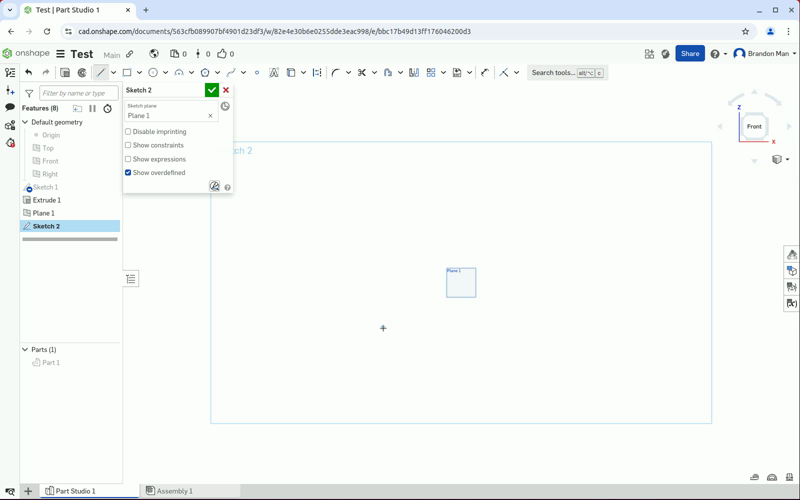
key_down(shift)
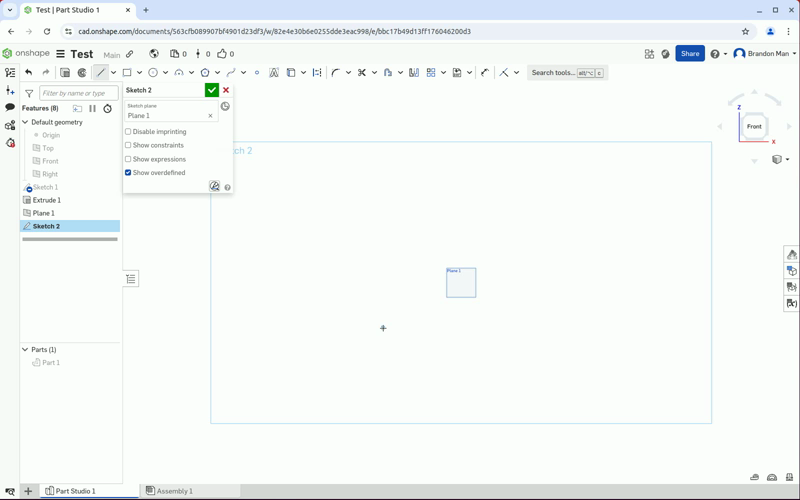
mouse_move(461, 371)
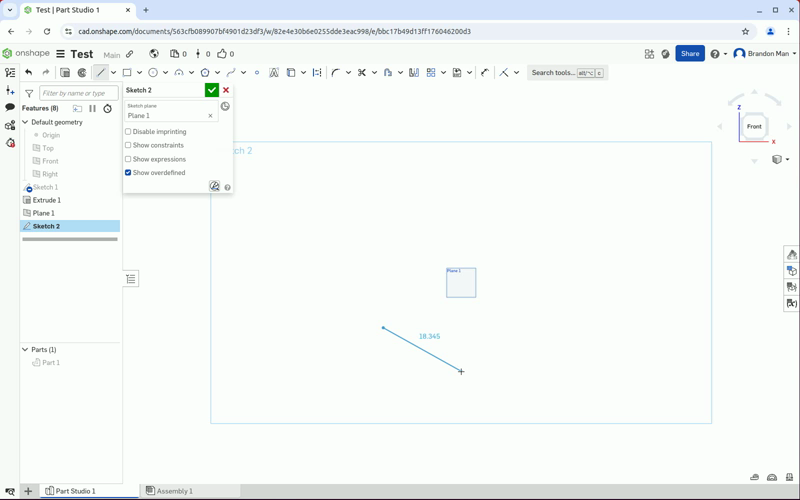
click(461, 371)
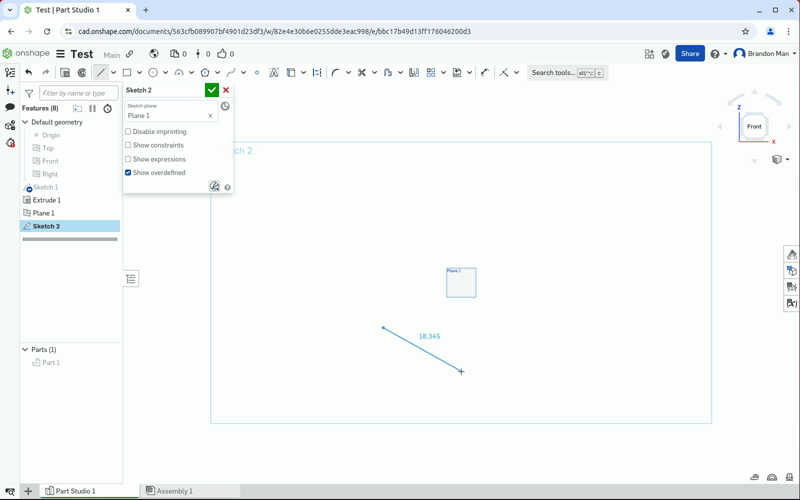
key_up(shift)
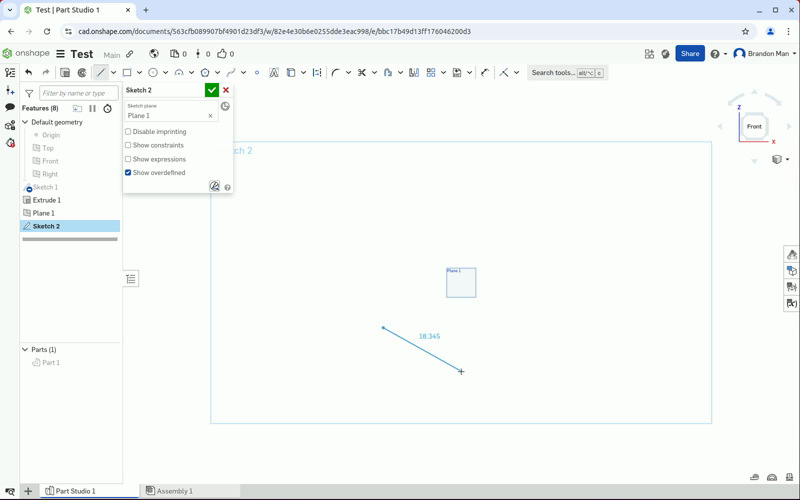
key_down(shift)
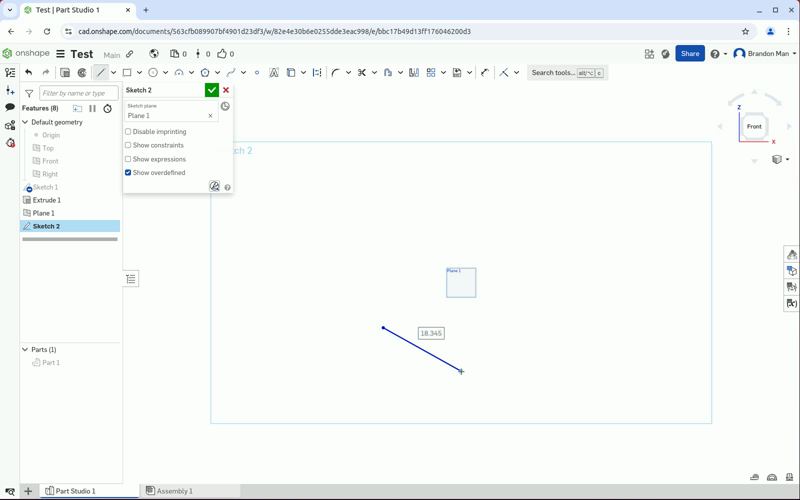
mouse_move(537, 327)
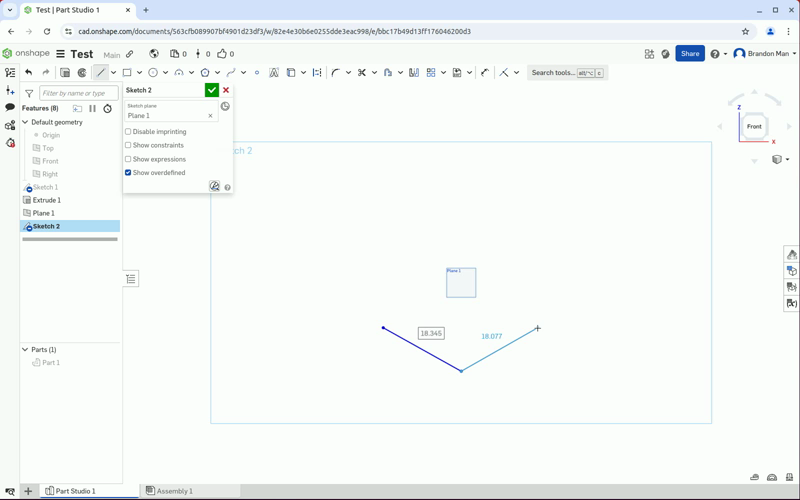
click(537, 327)
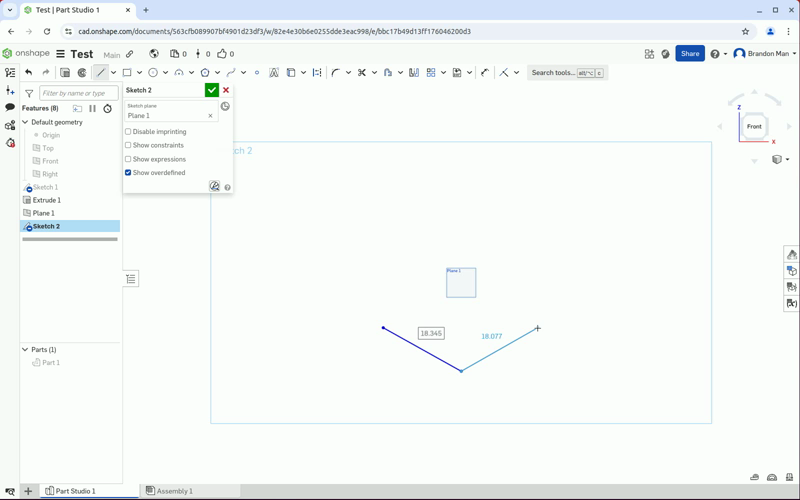
key_up(shift)
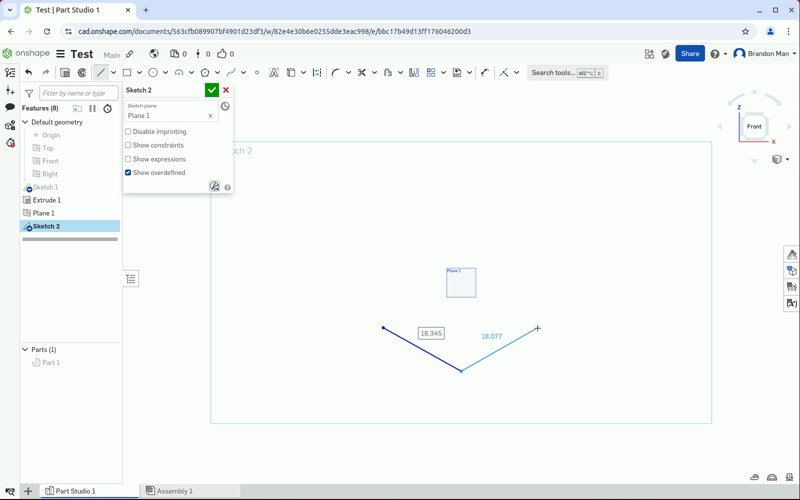
key_down(shift)
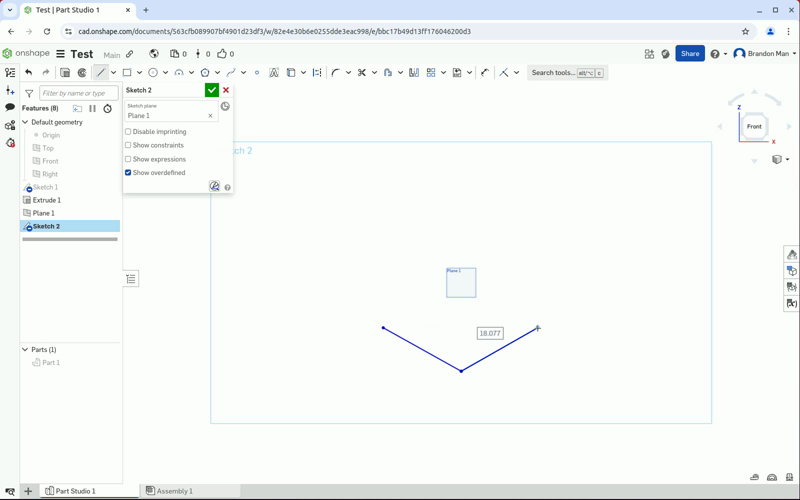
mouse_move(537, 238)
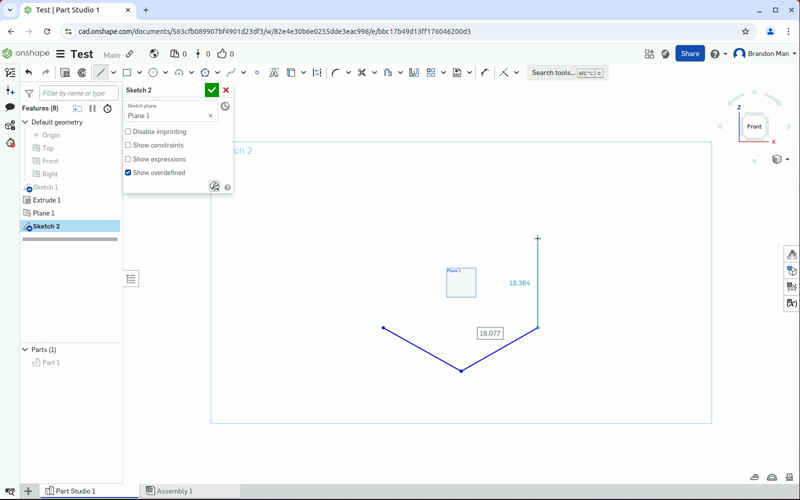
click(537, 238)
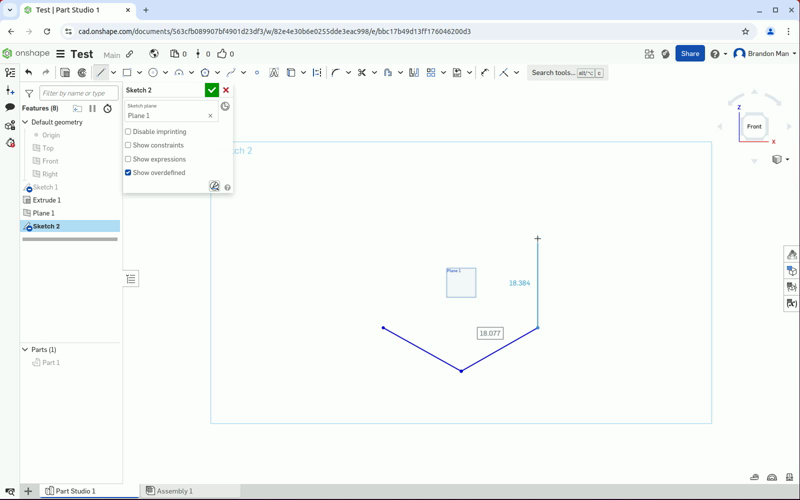
key_up(shift)
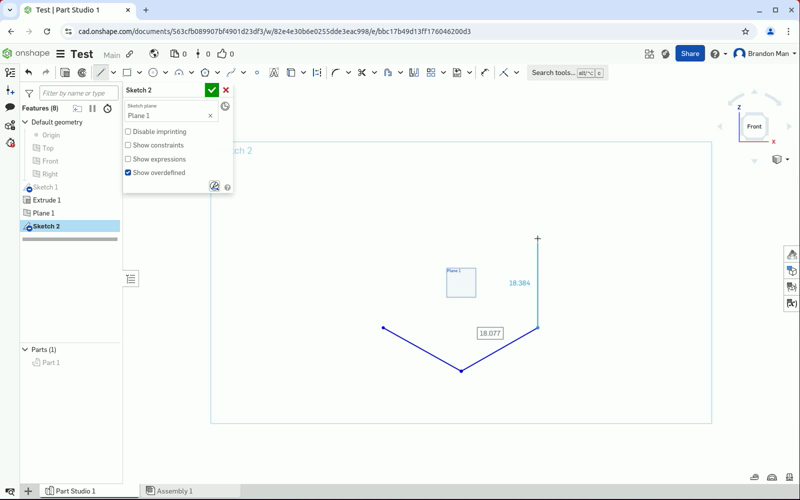
key_down(shift)
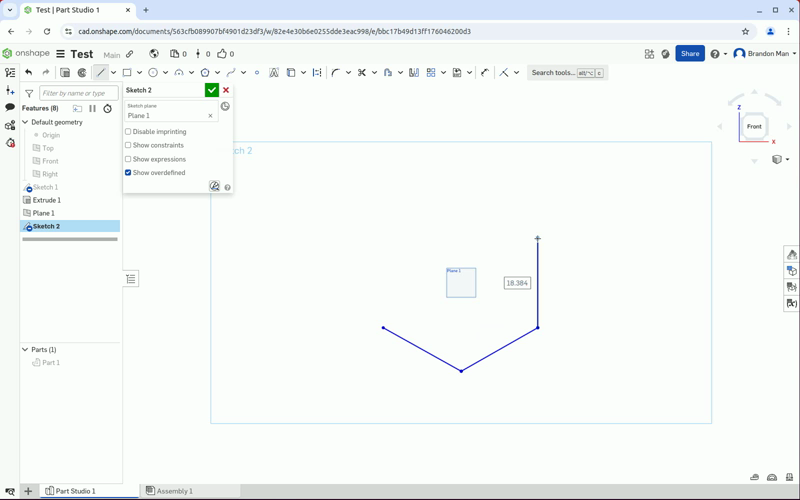
mouse_move(461, 194)
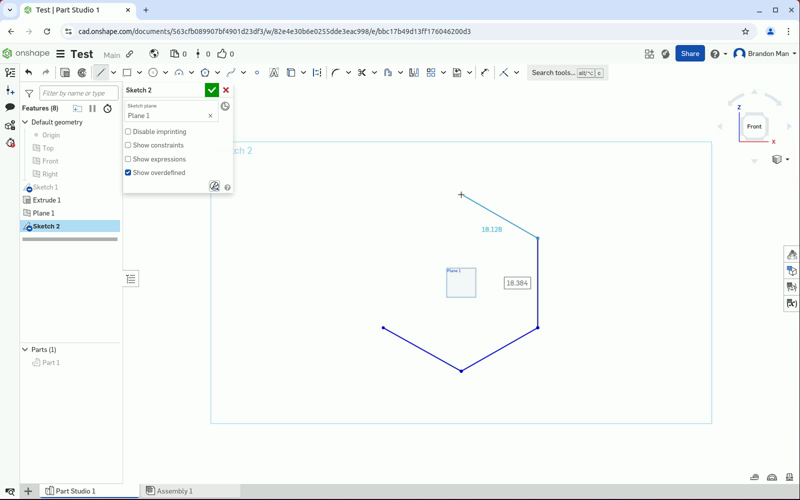
click(461, 194)
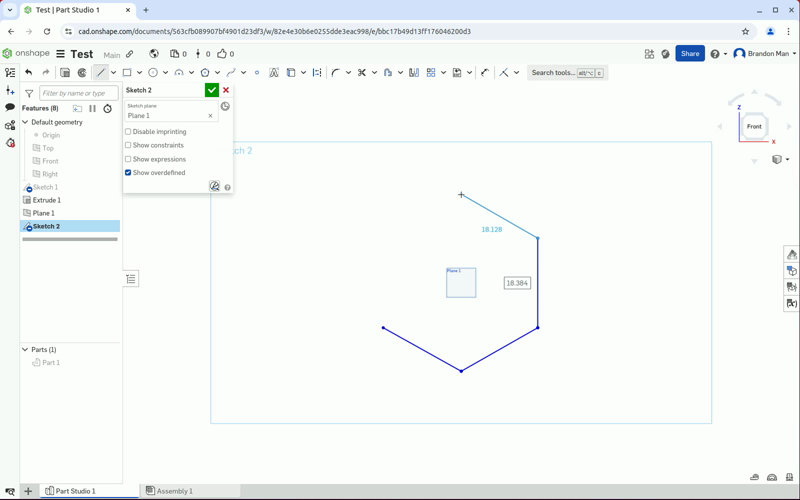
key_up(shift)
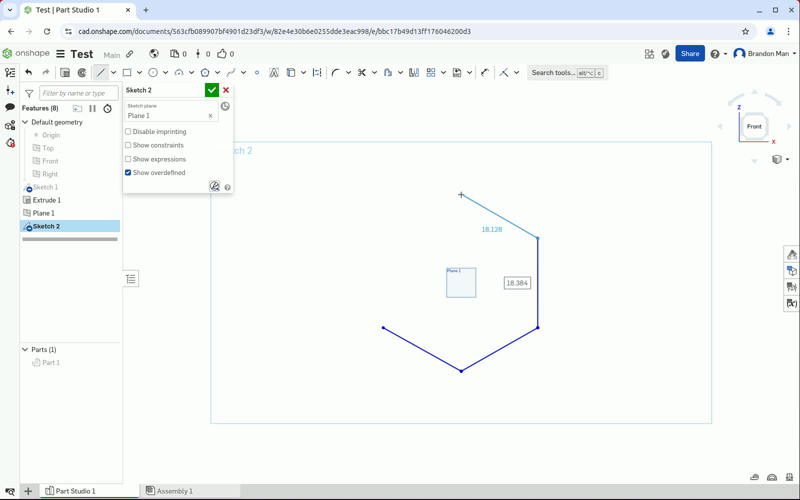
key_down(shift)
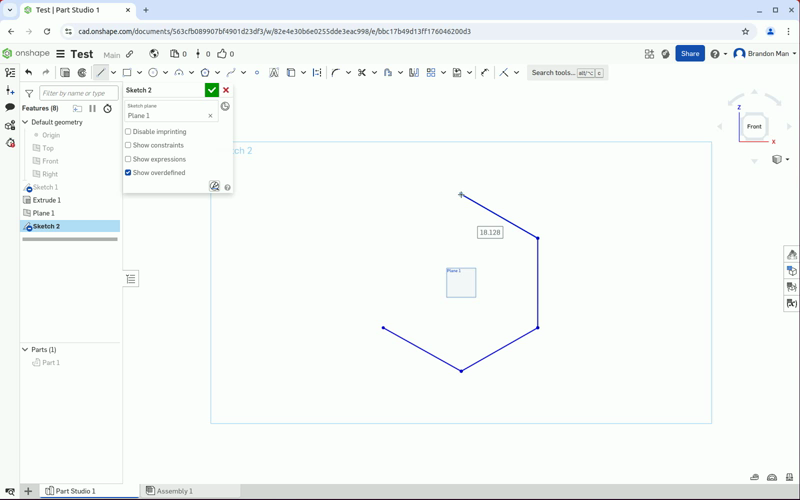
mouse_move(383, 238)
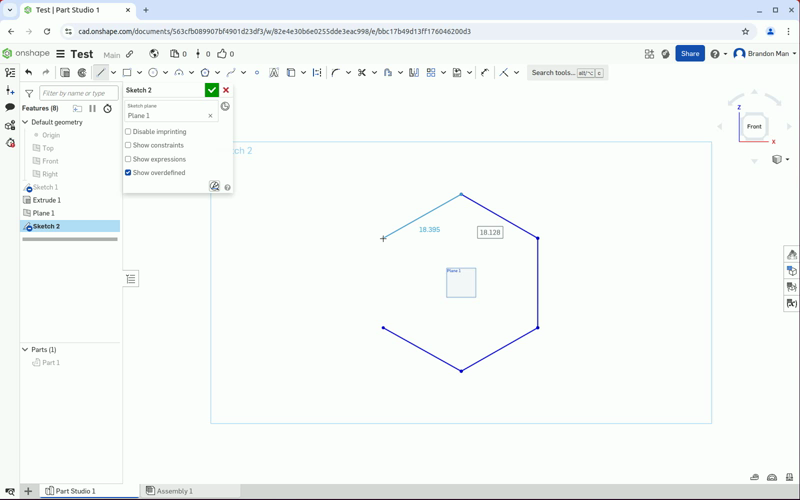
click(383, 238)
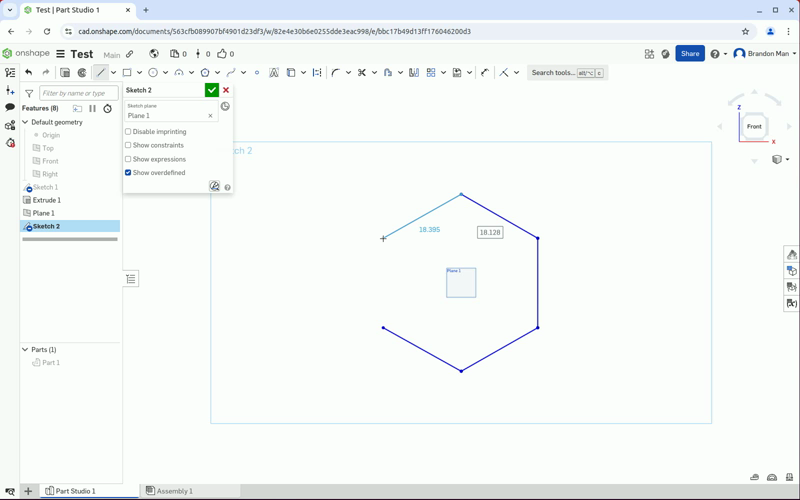
key_up(shift)
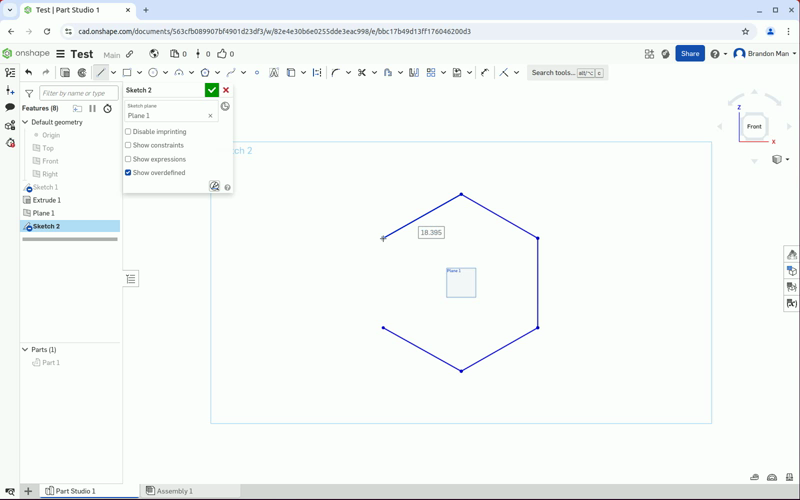
key_down(shift)
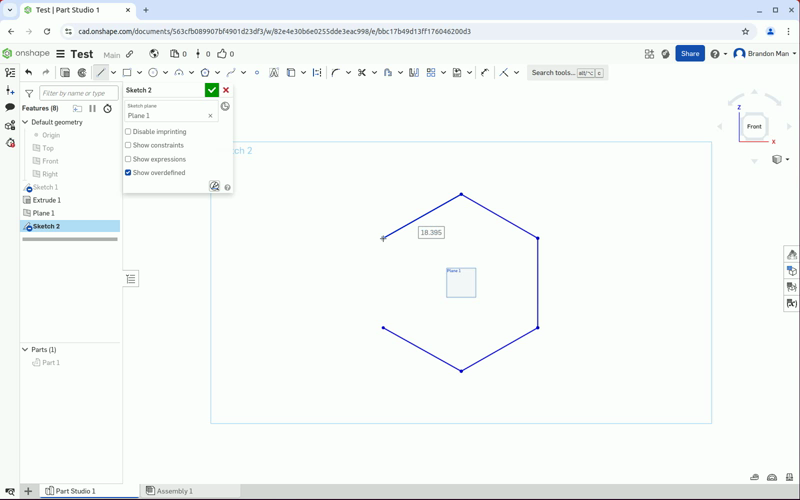
mouse_move(383, 327)
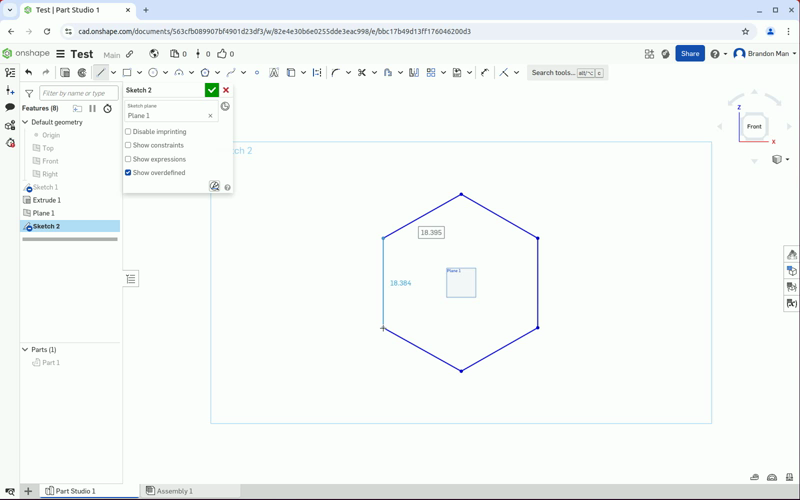
key_up(shift)
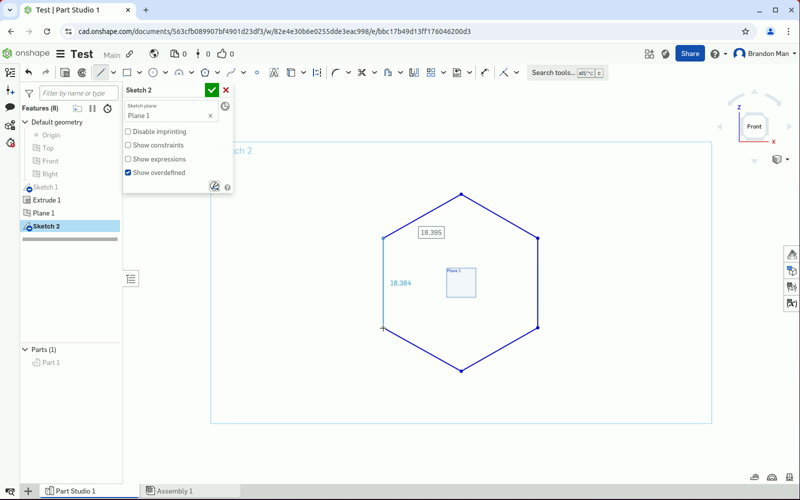
click(383, 327)
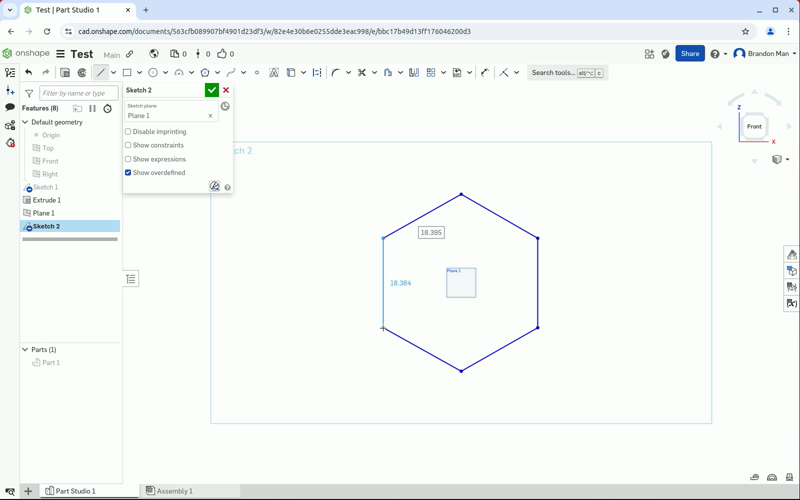
key(esc)
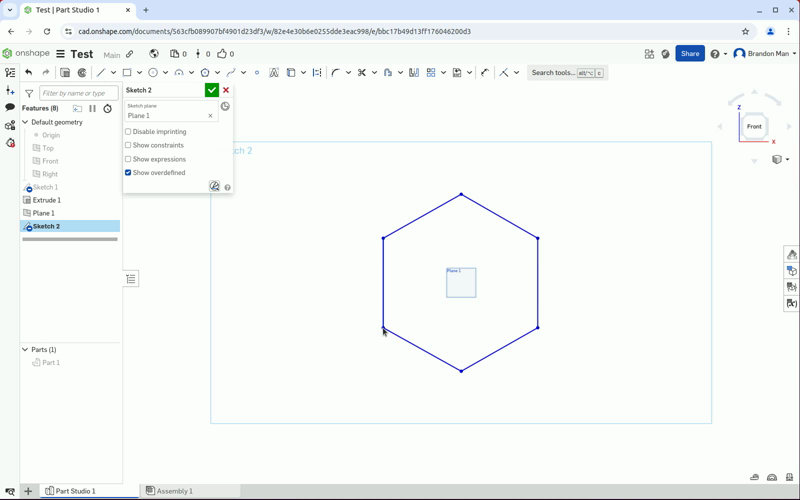
mouse_move(485, 289)
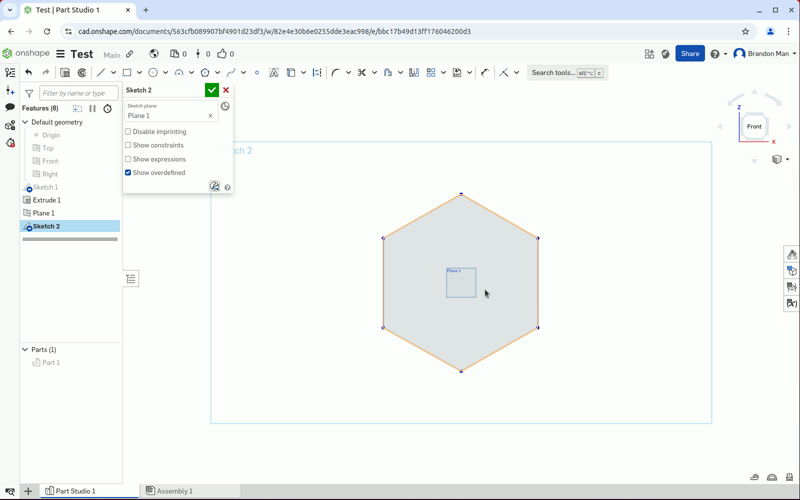
click(485, 289)
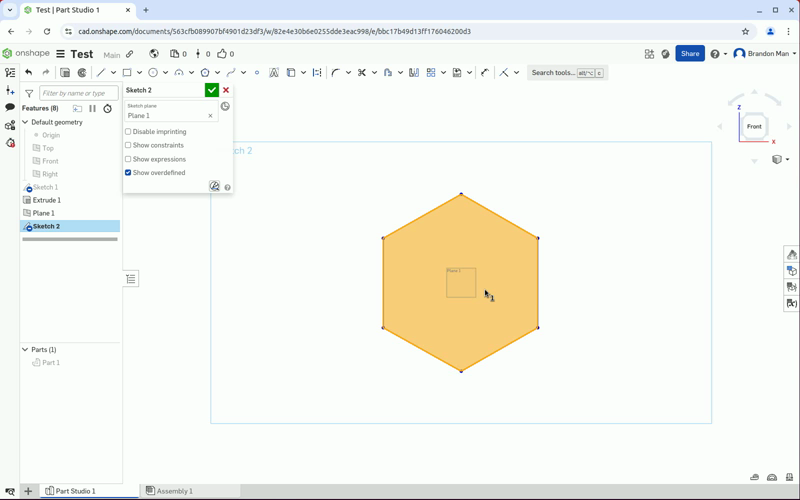
mouse_move(73, 352)
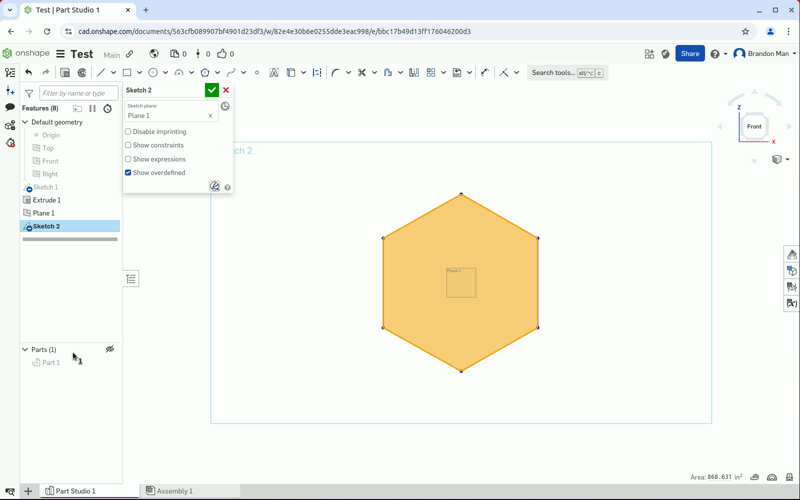
key(shift+y)
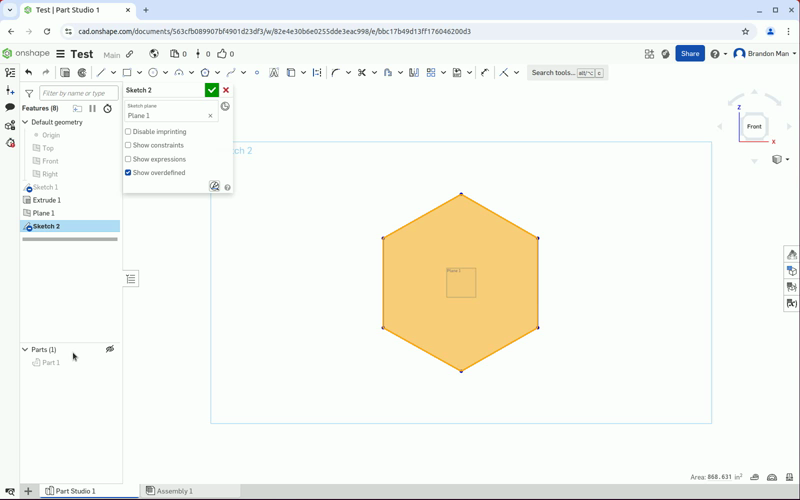
key(shift+e)
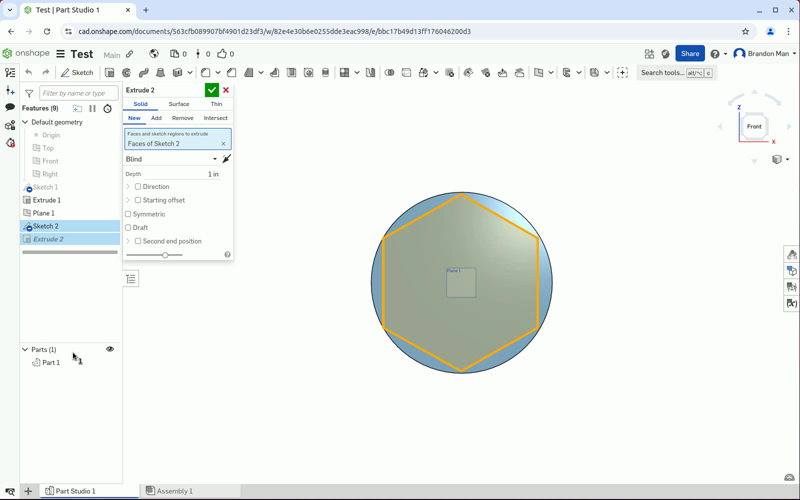
mouse_move(143, 106)
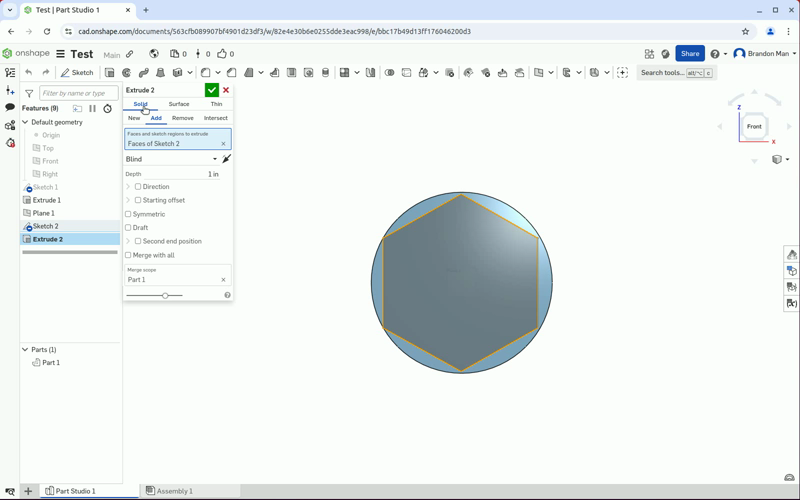
click(143, 106)
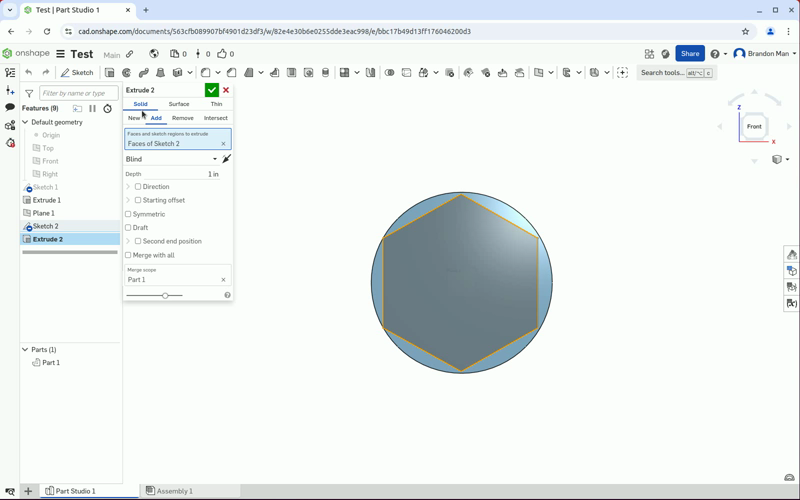
mouse_move(137, 120)
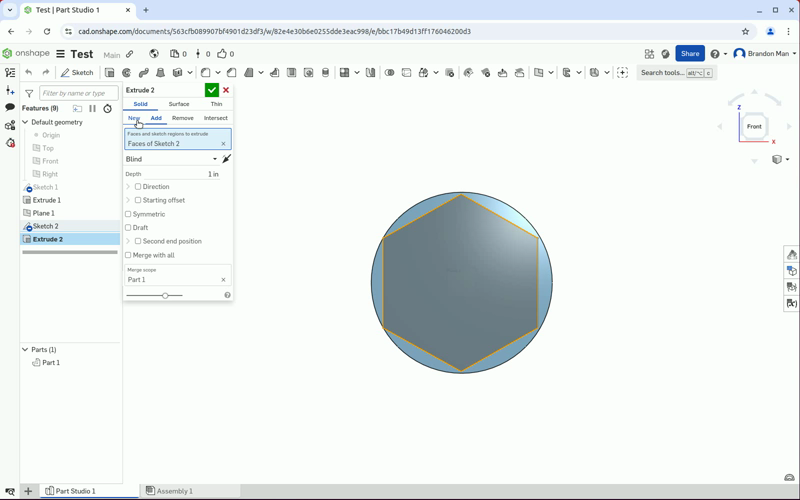
click(137, 120)
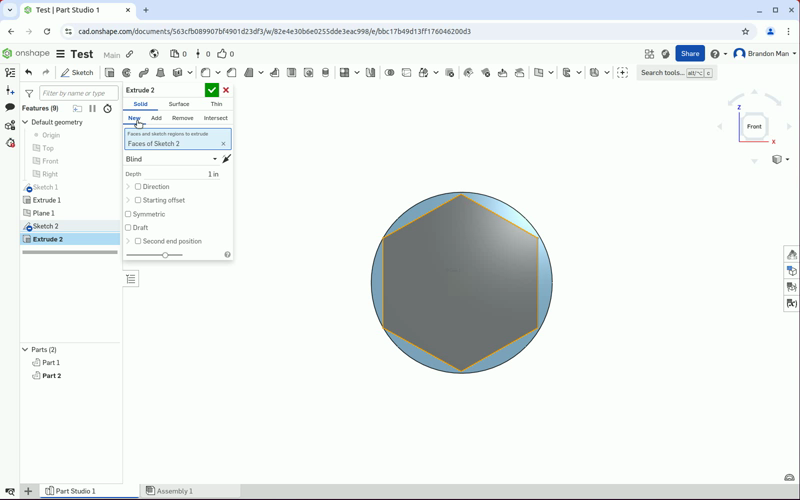
key(tab, 4)
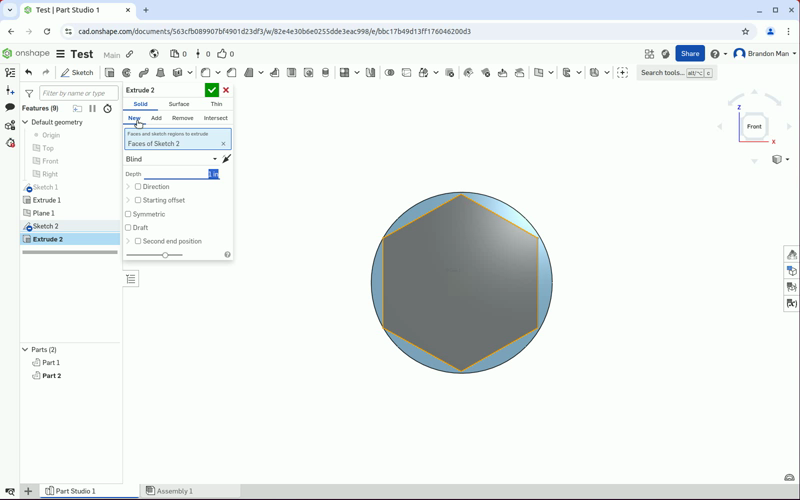
text(11.554)
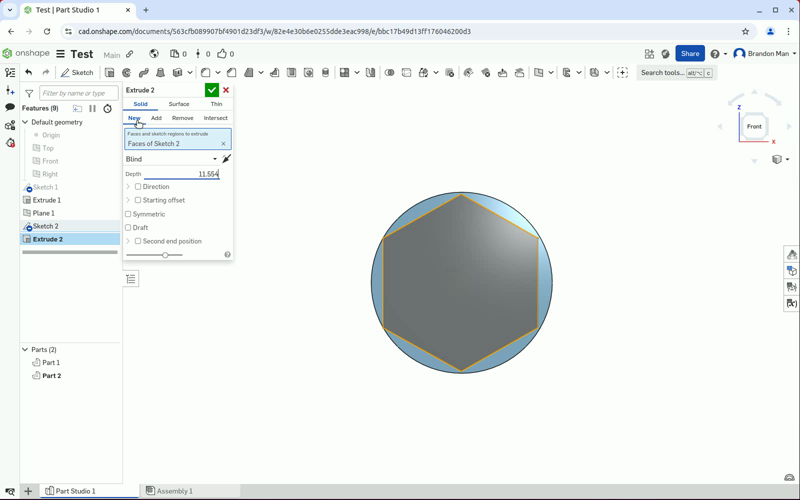
key(enter)
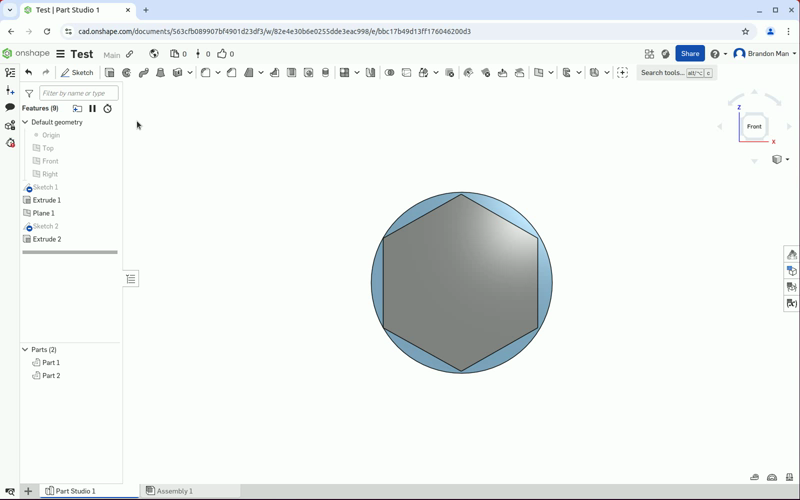
key(shift+h)
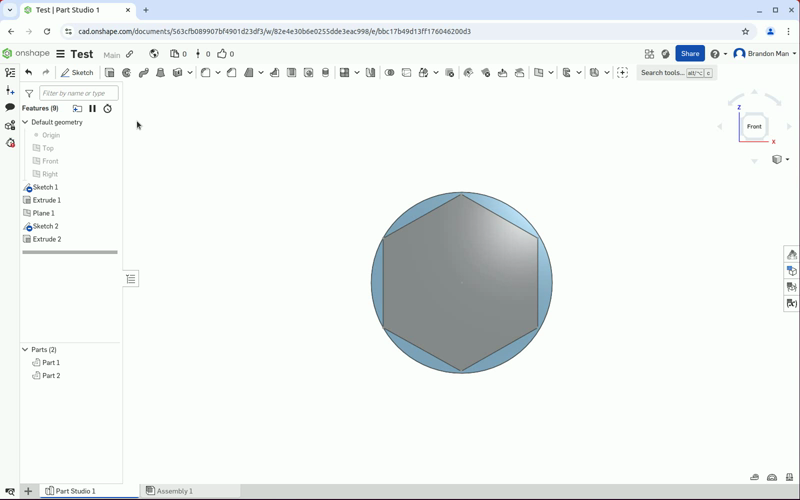
key(shift+h)
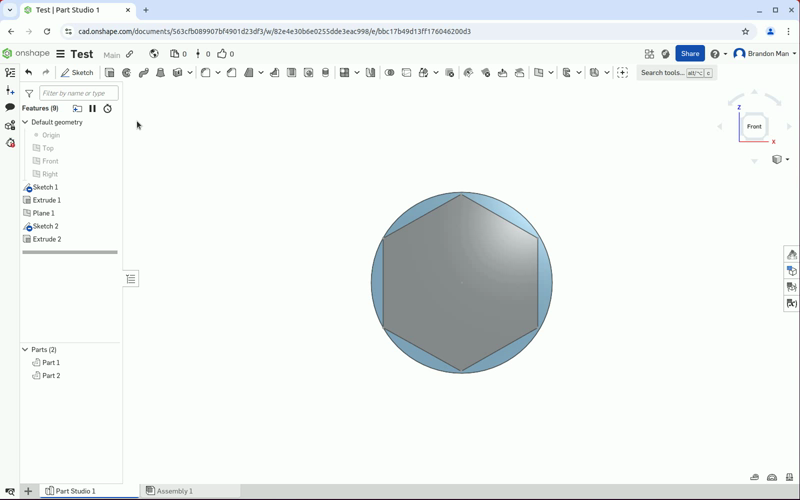
key(shift+7)
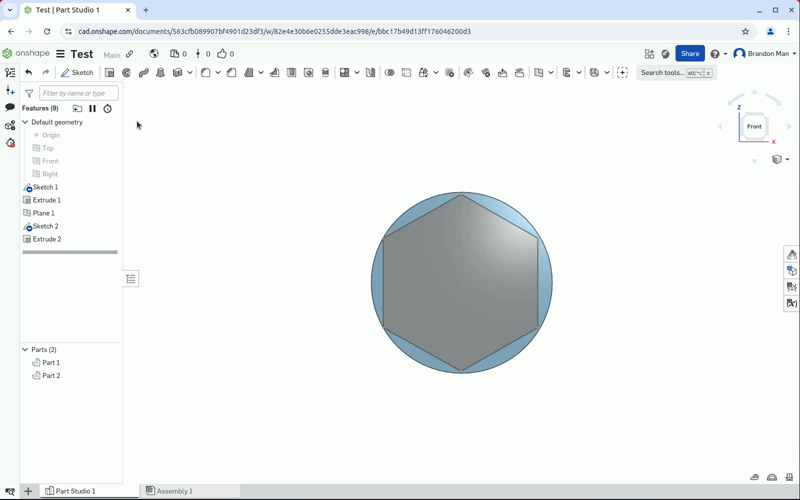
key(left, 2)
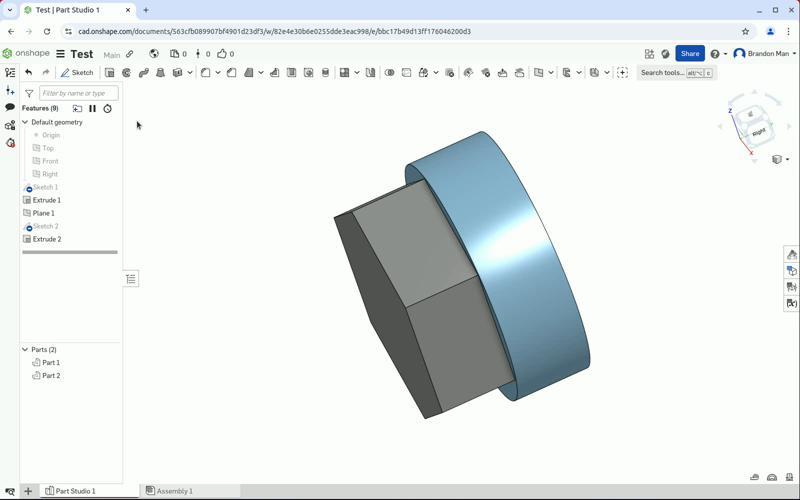
key(down, 2)
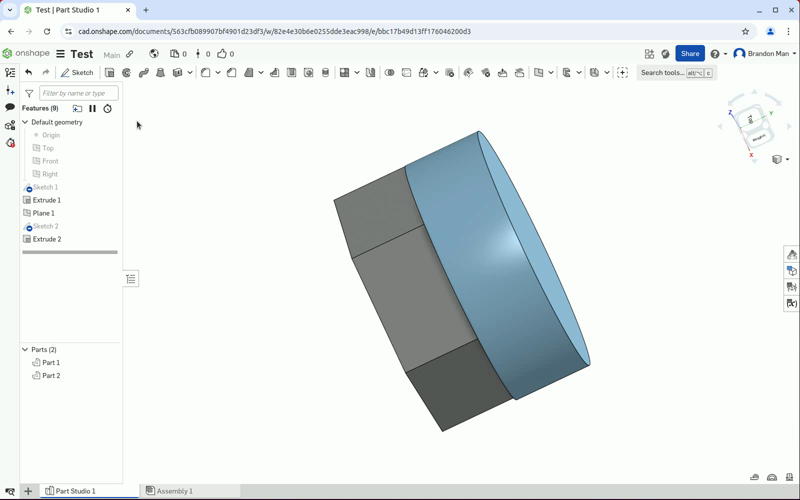
key(up, 2)
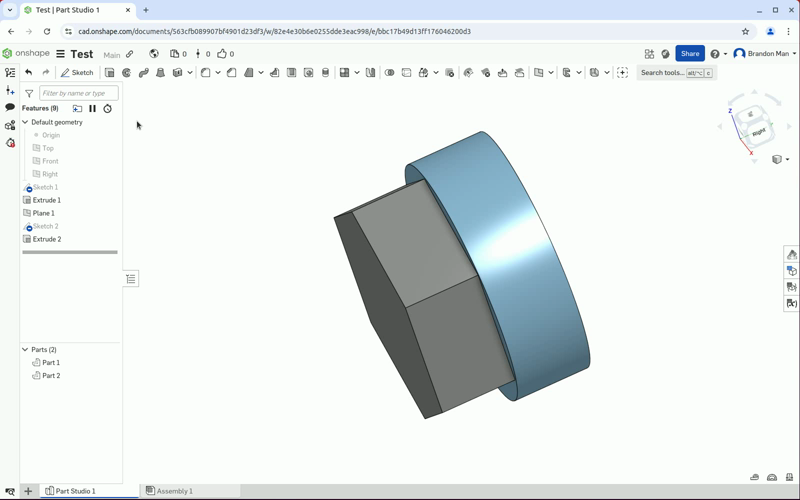
key(right, 2)
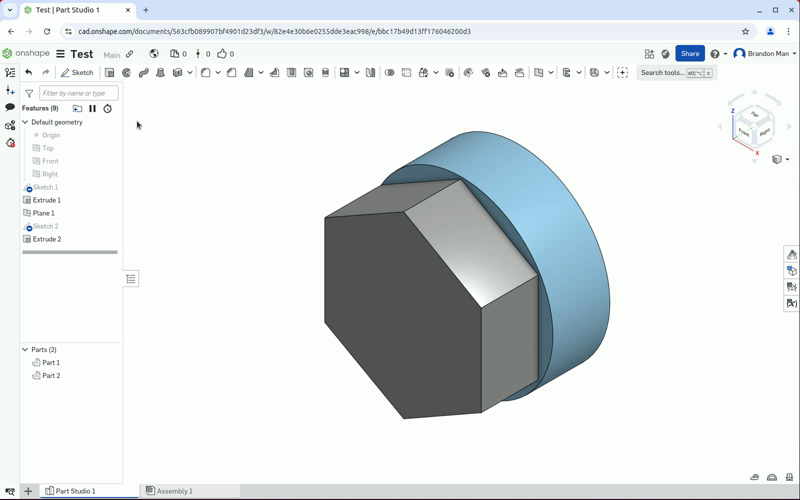
mouse_move(73, 189)
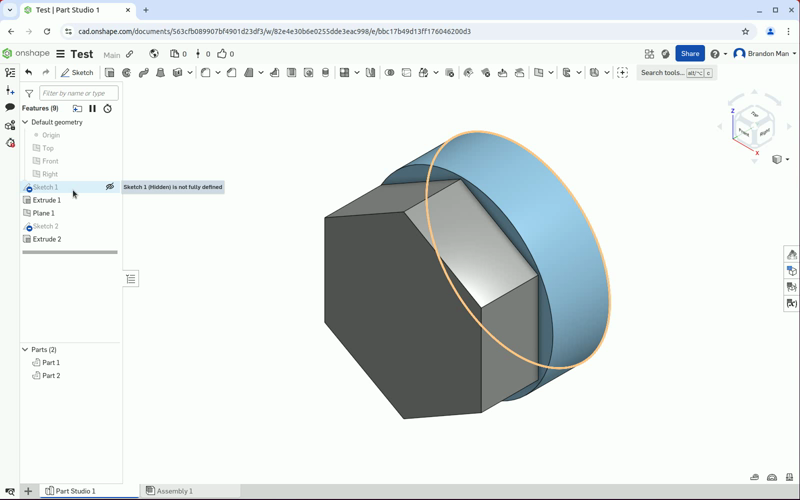
click(73, 189)